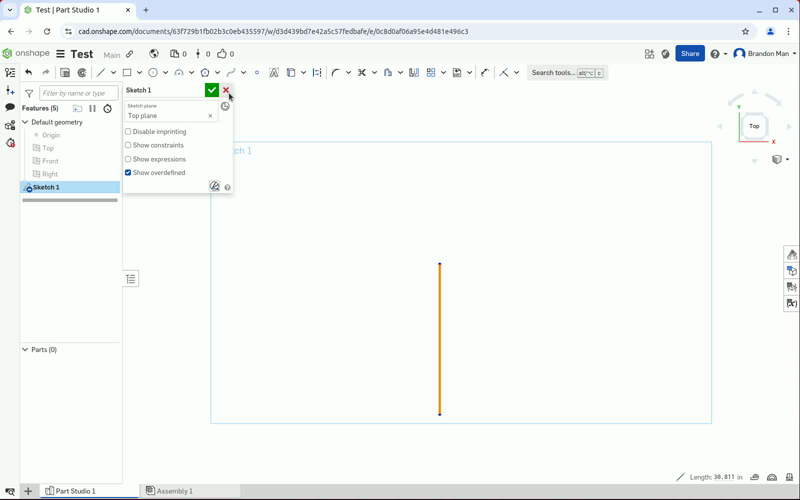
key(shift+h)
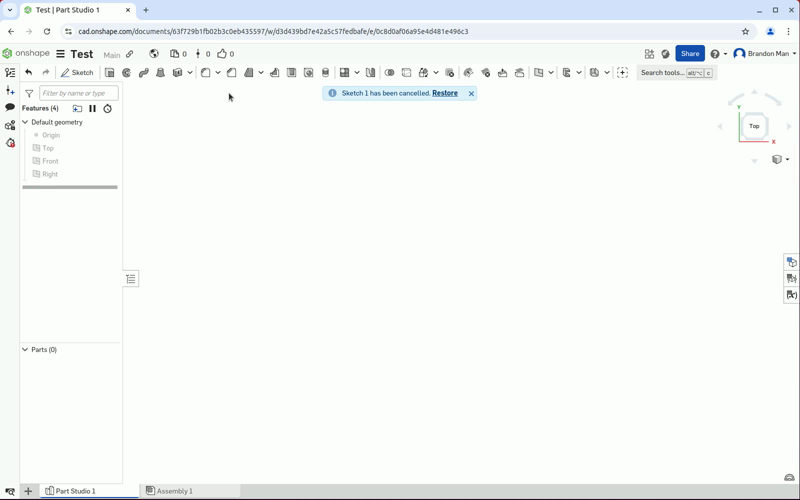
mouse_move(73, 352)
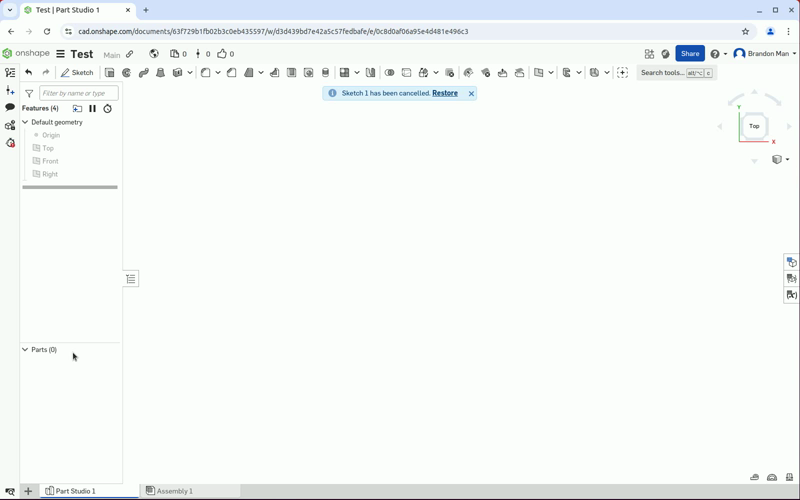
key(y)
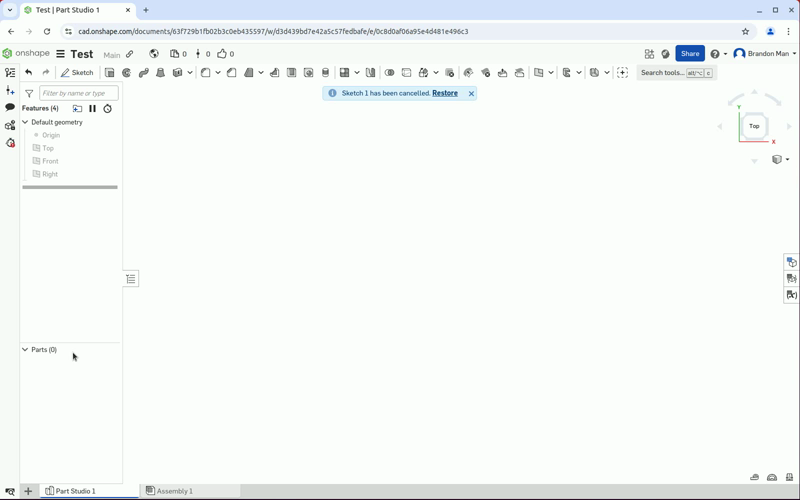
key(shift+p)
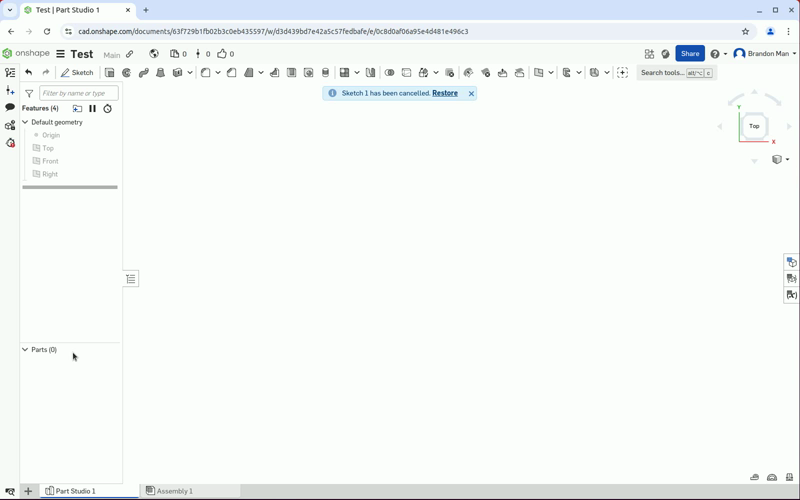
key(space)
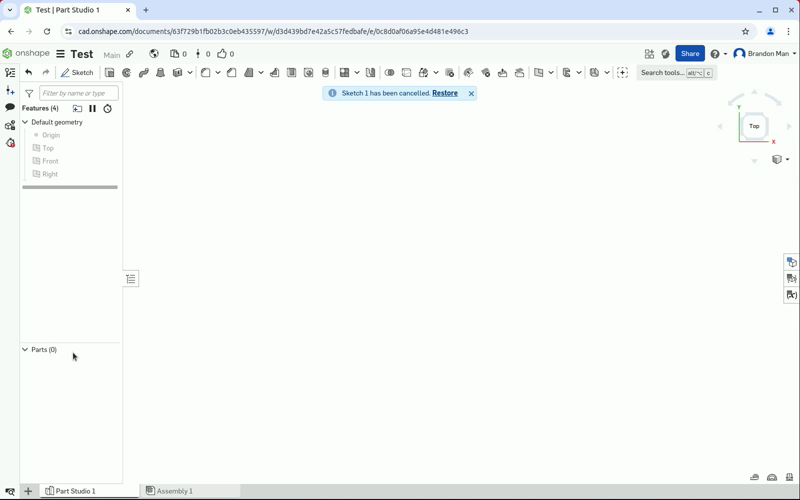
key_down(shift)
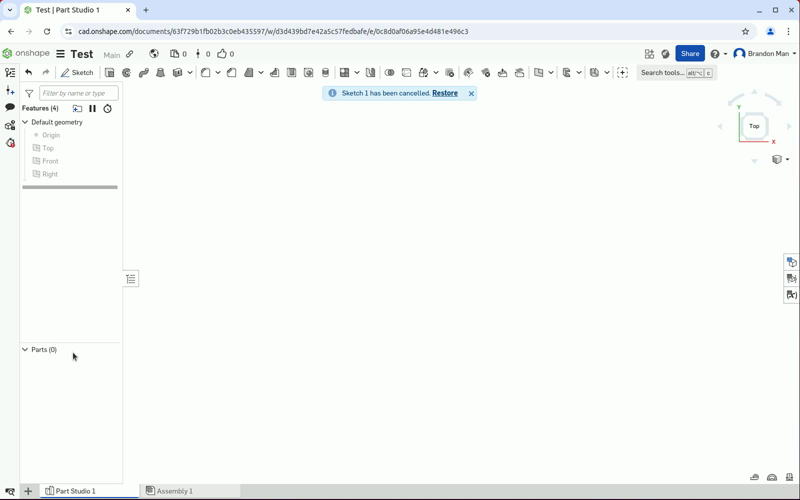
key(up)
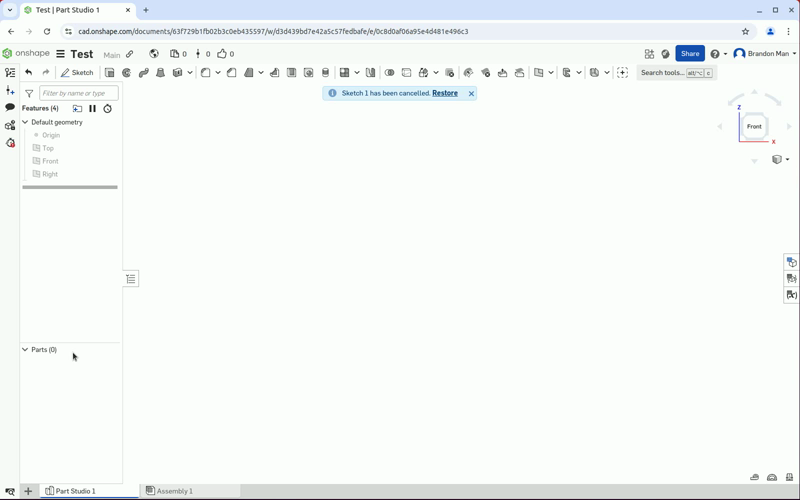
key_up(shift)
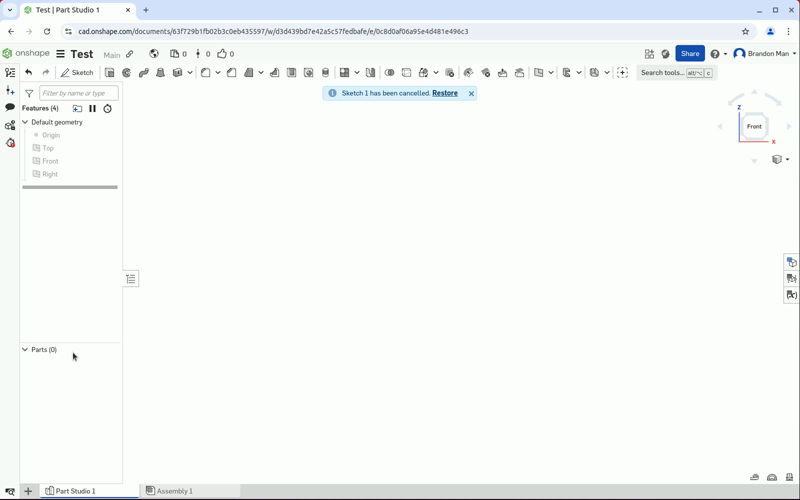
mouse_move(73, 352)
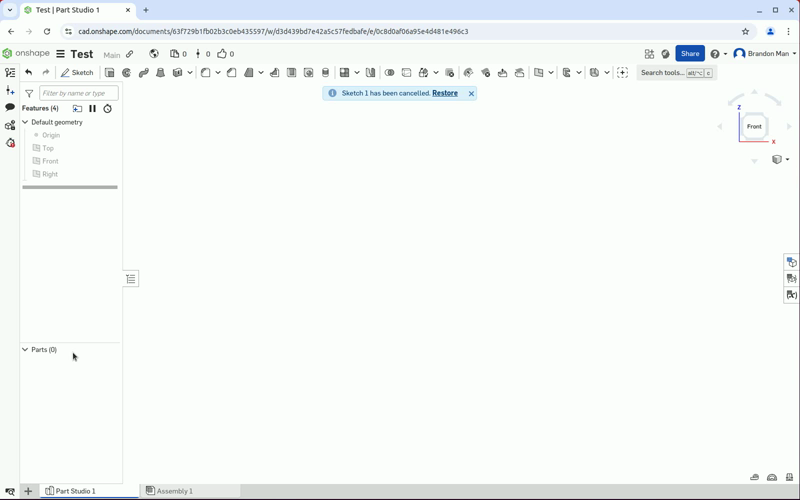
key(shift+y)
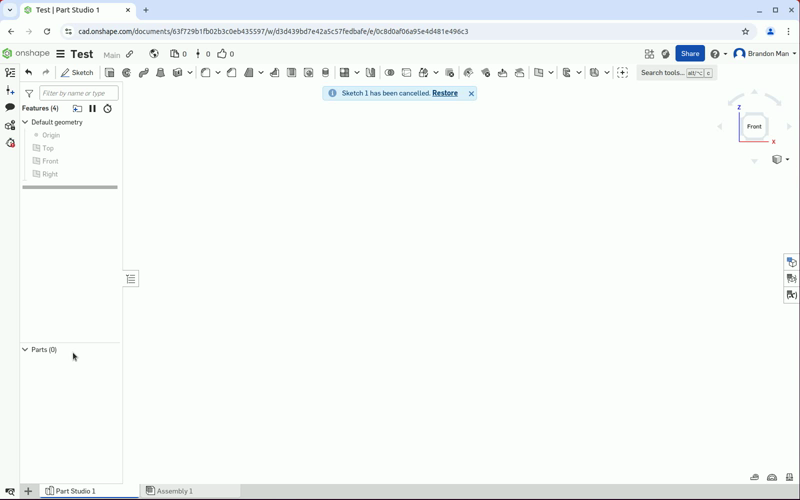
key(shift+s)
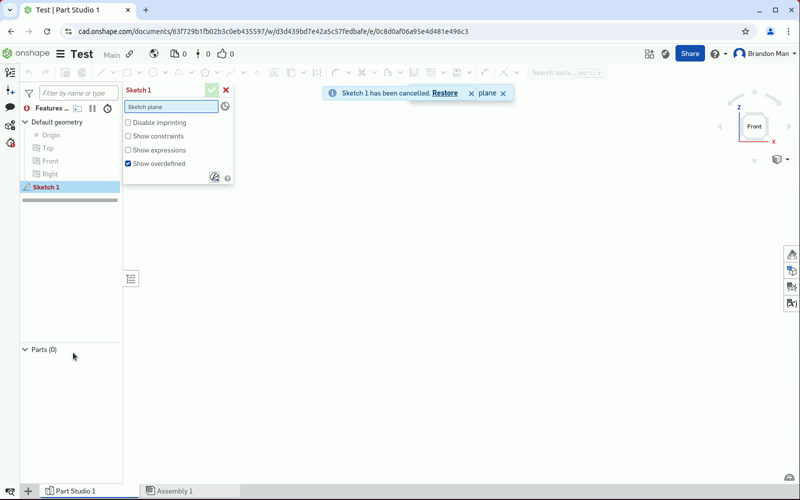
mouse_move(73, 163)
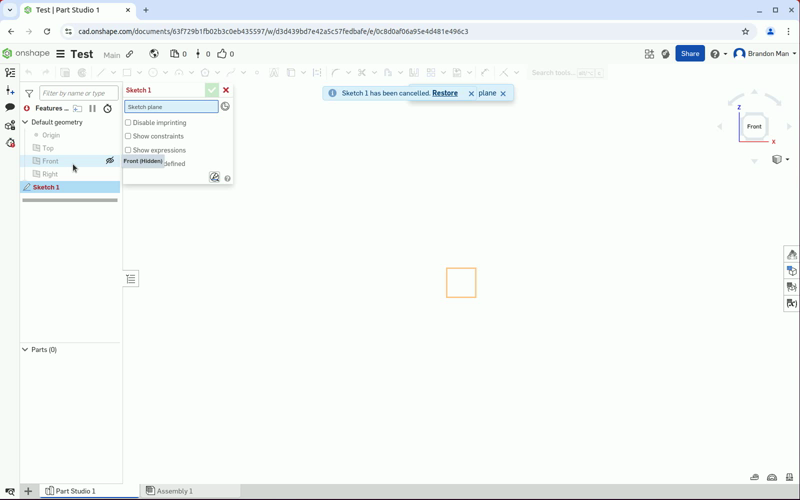
click(73, 163)
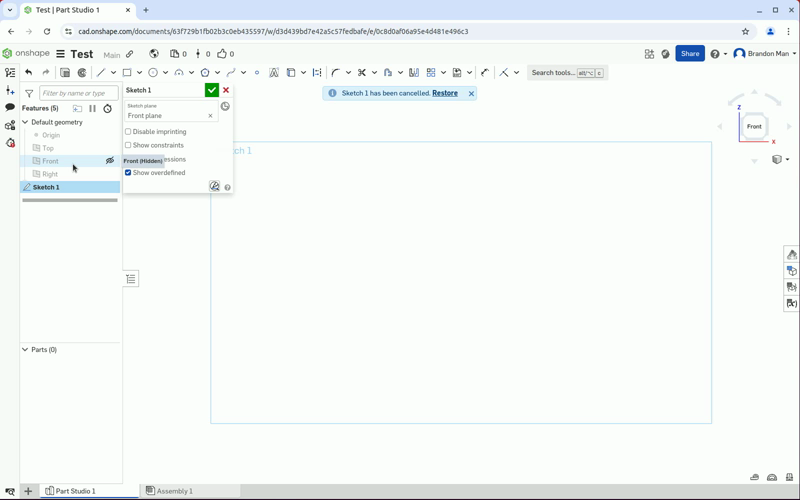
mouse_move(73, 352)
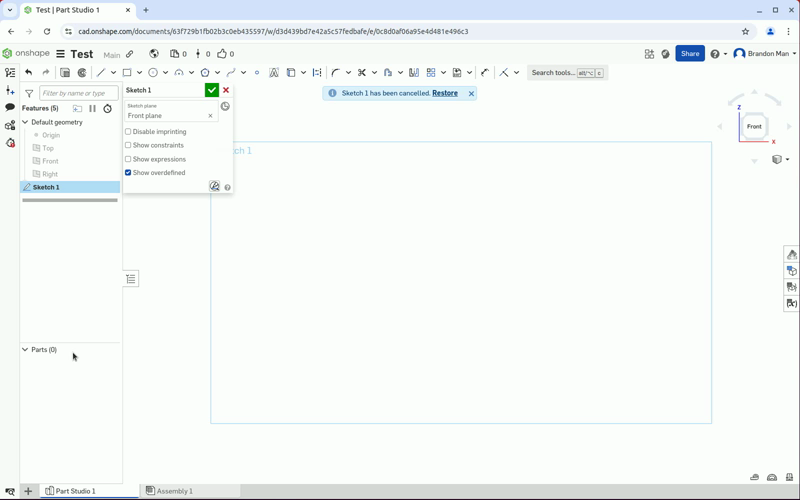
key(y)
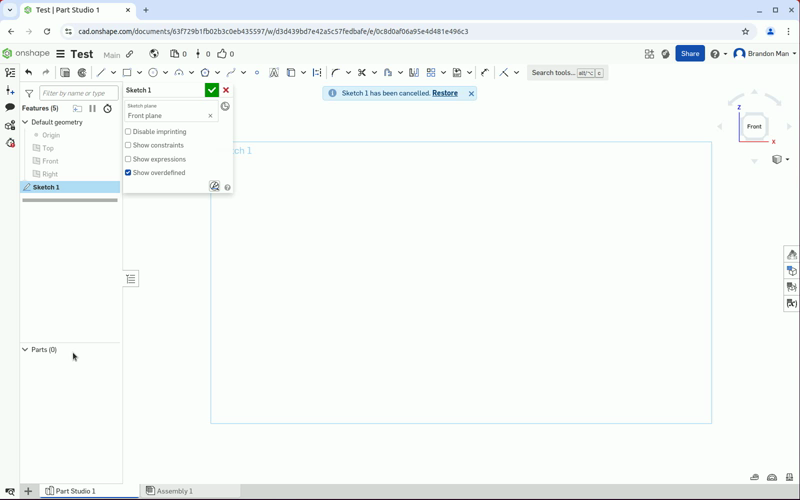
key(c)
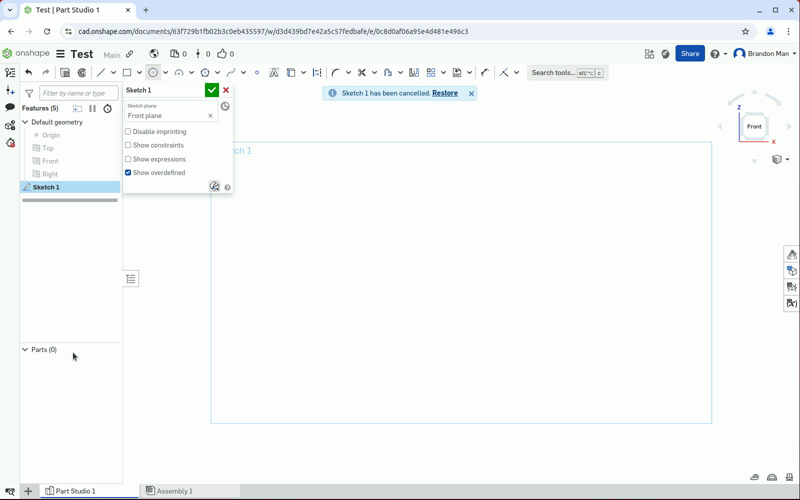
key_down(shift)
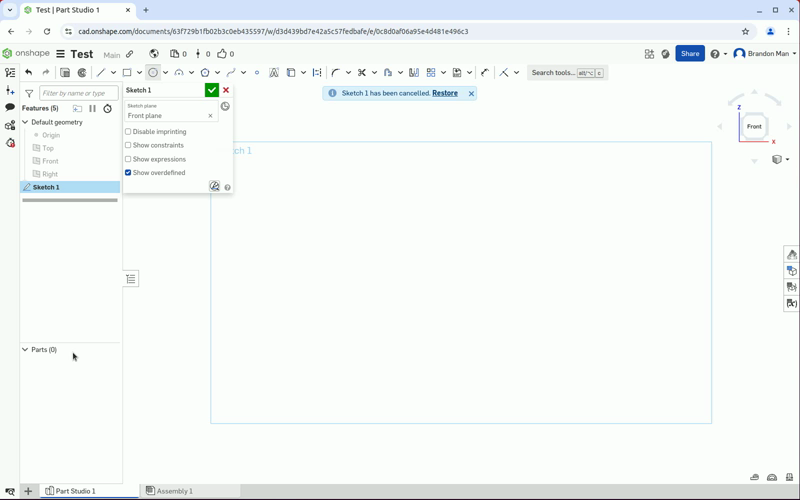
mouse_move(461, 282)
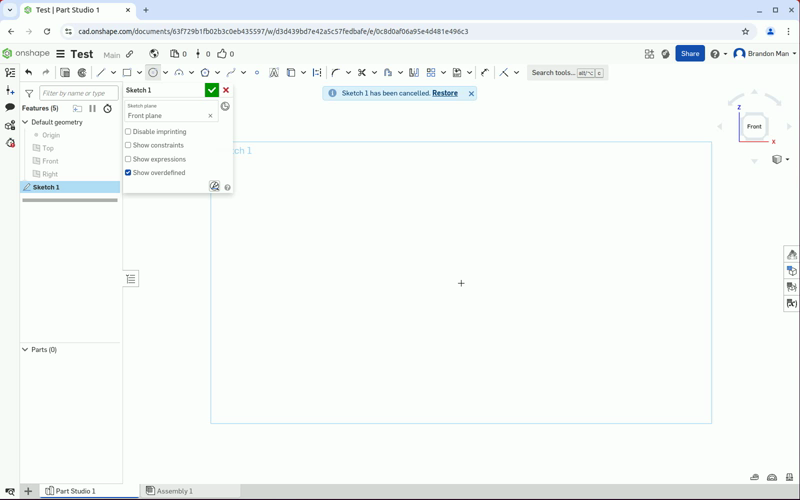
click(461, 282)
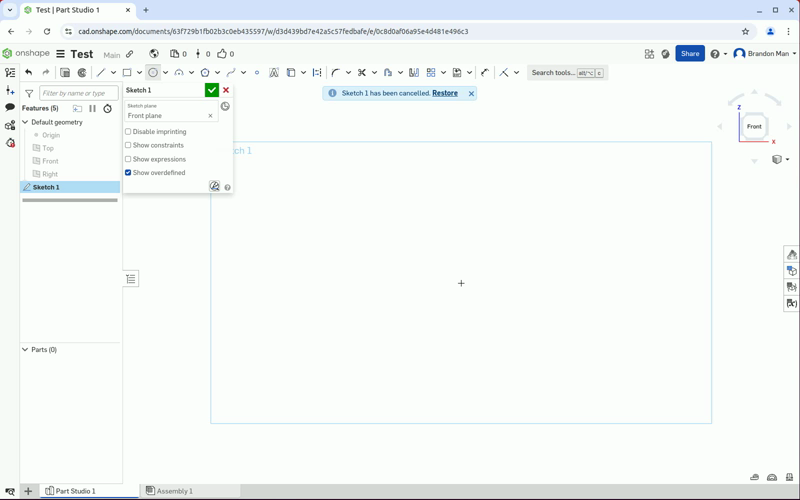
key_up(shift)
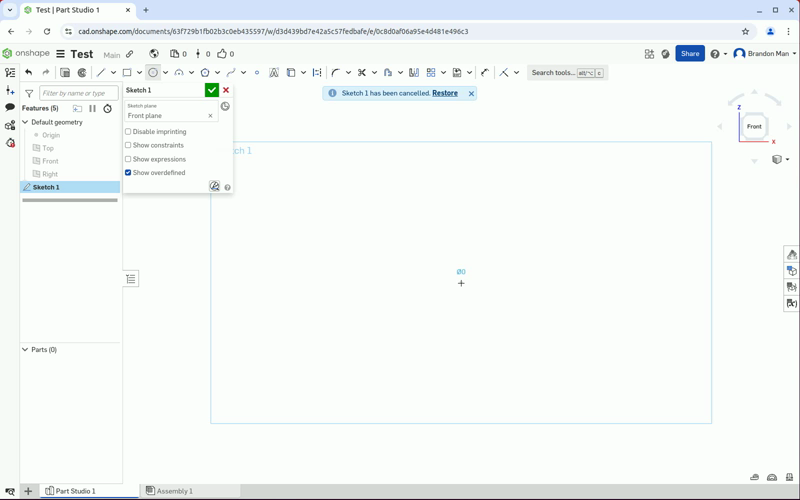
mouse_move(574, 282)
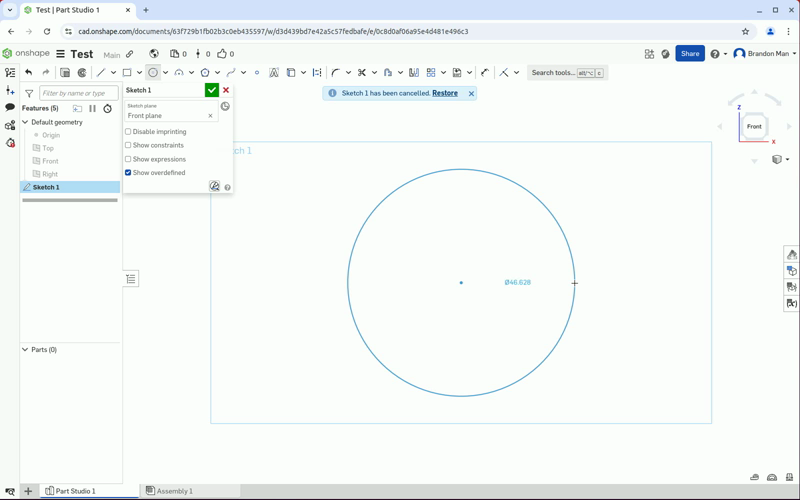
click(574, 282)
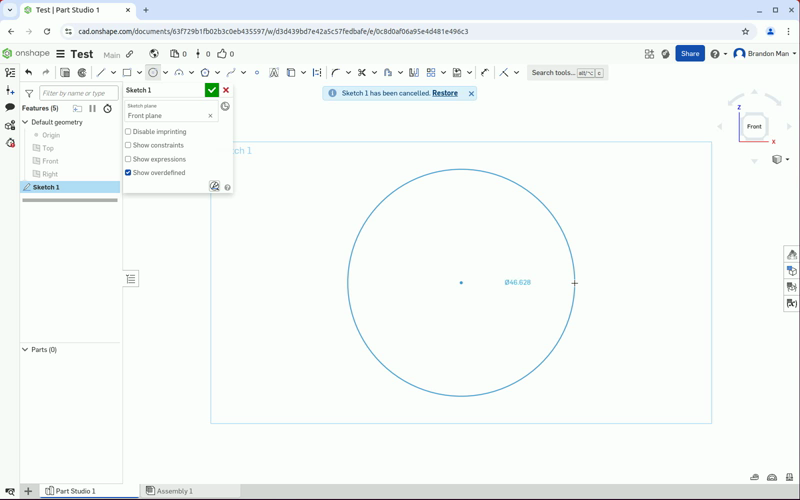
key(esc)
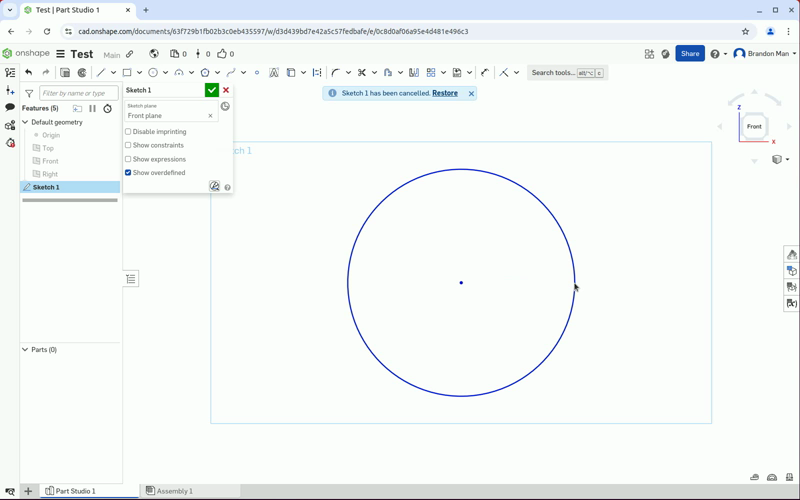
mouse_move(429, 347)
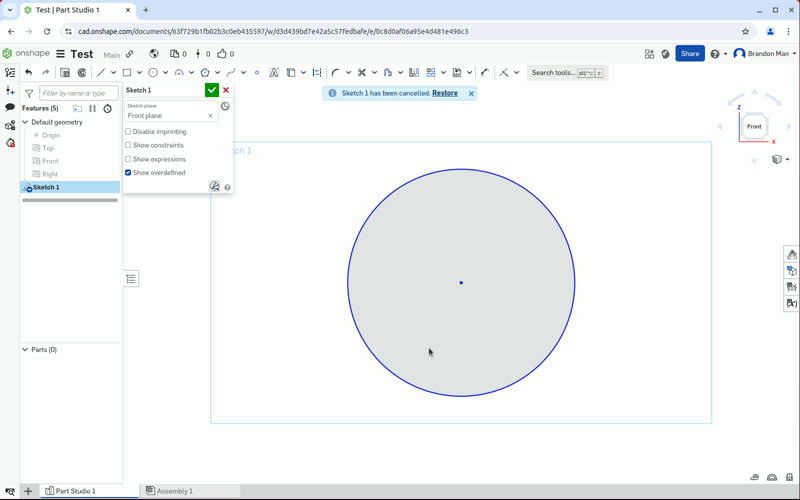
click(429, 347)
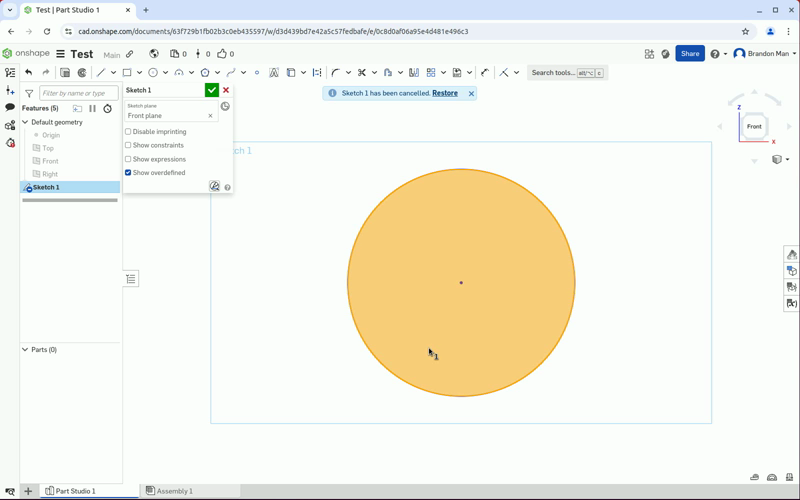
mouse_move(73, 352)
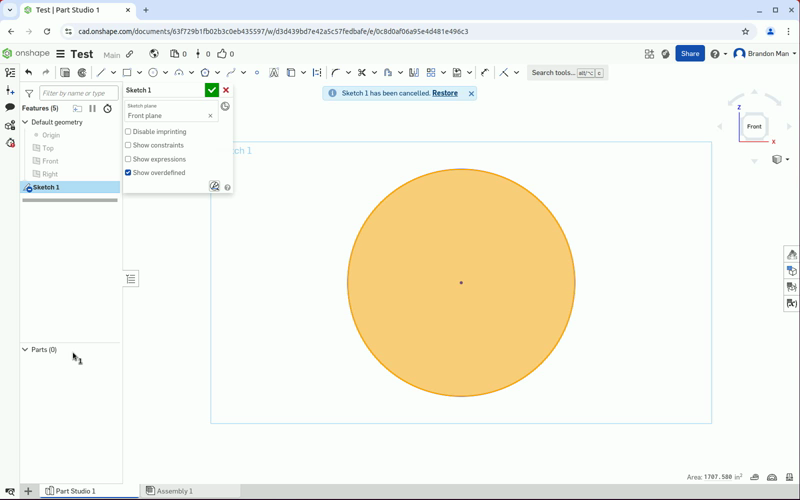
key(shift+y)
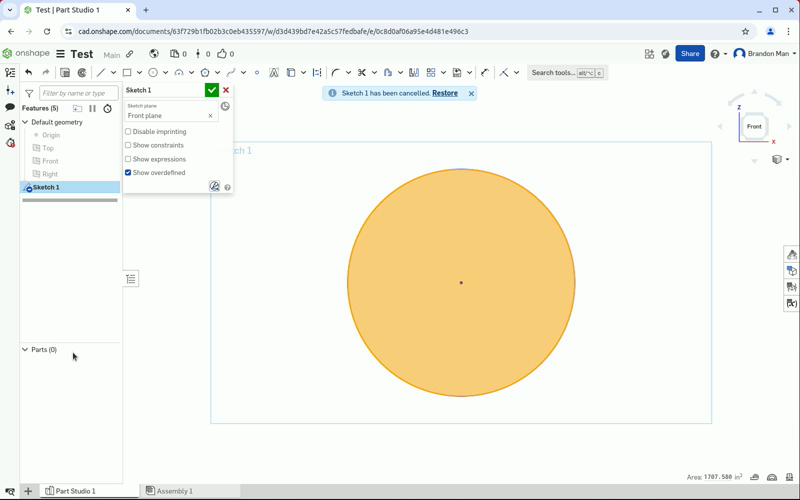
key(shift+e)
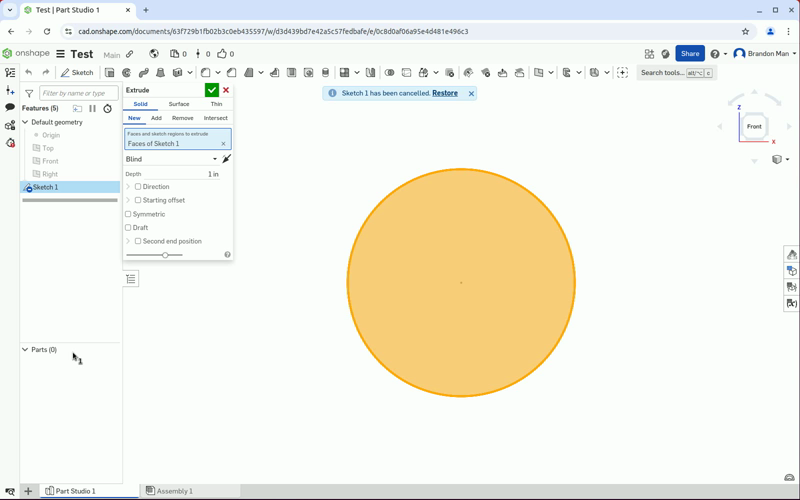
mouse_move(143, 106)
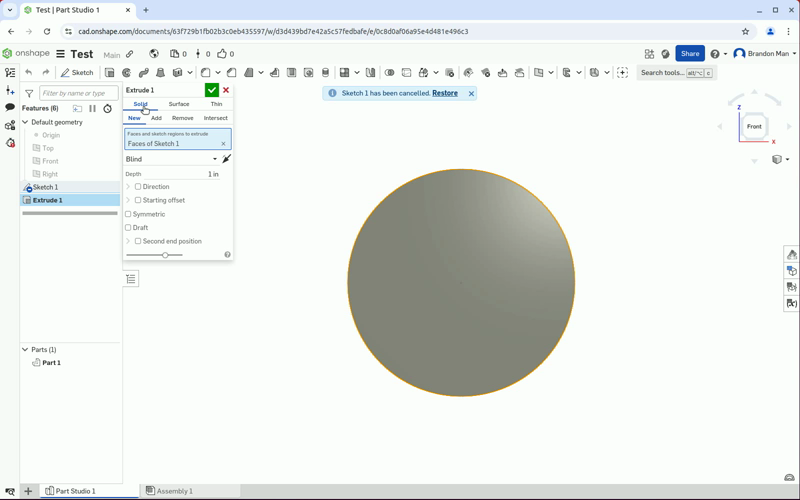
click(143, 106)
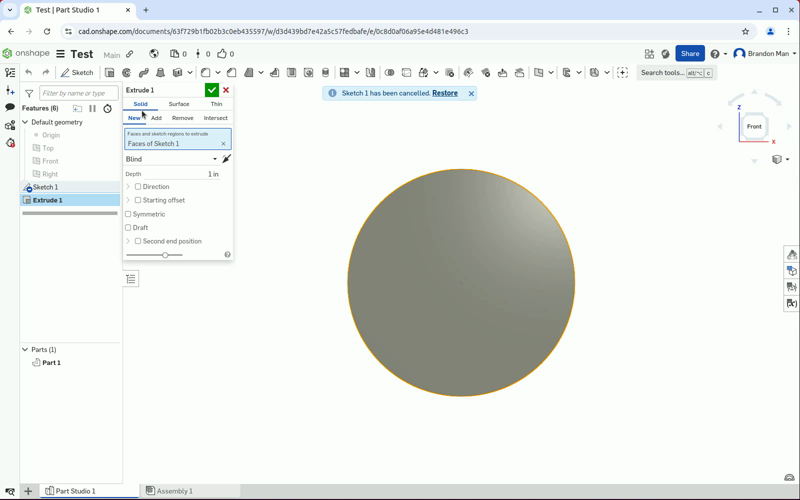
mouse_move(137, 120)
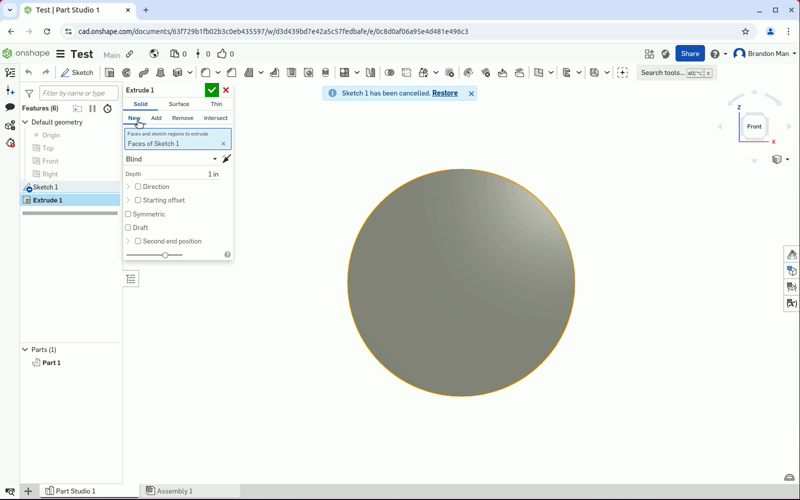
click(137, 120)
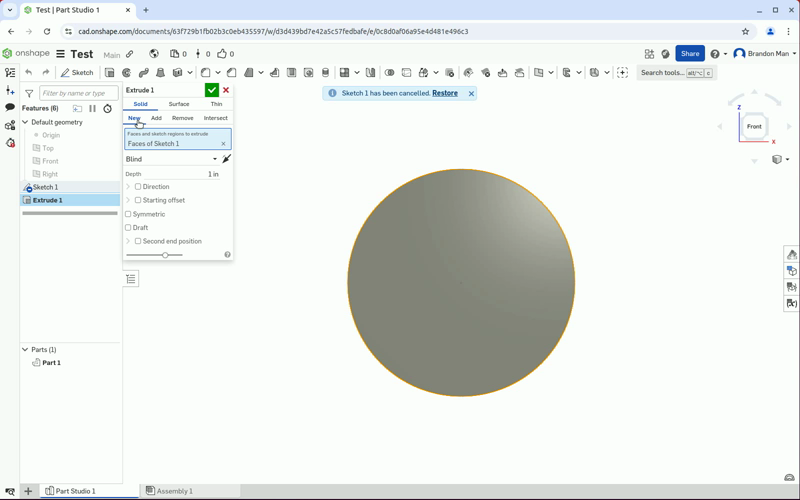
key(tab, 4)
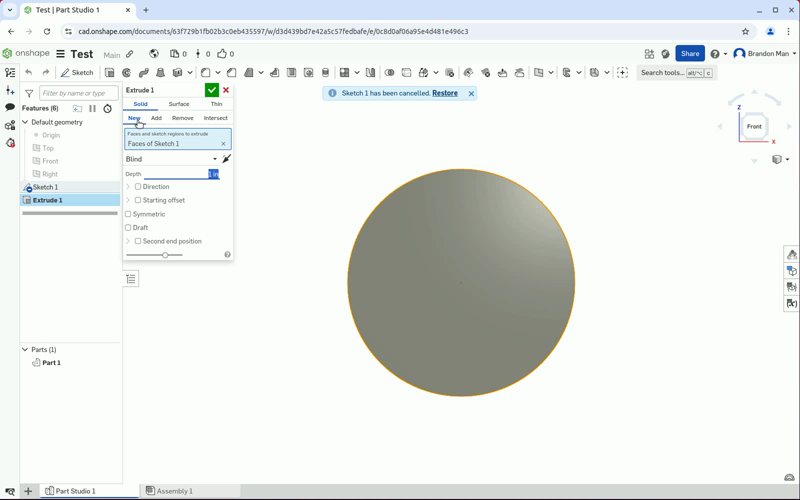
text(3.611)
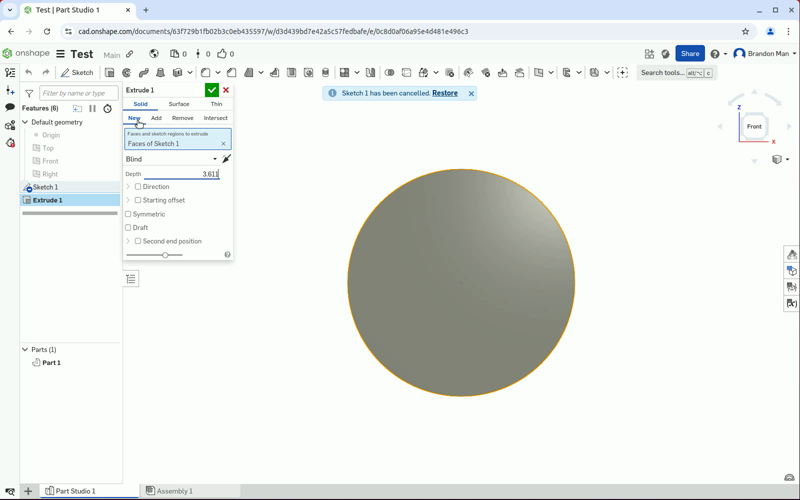
key(enter)
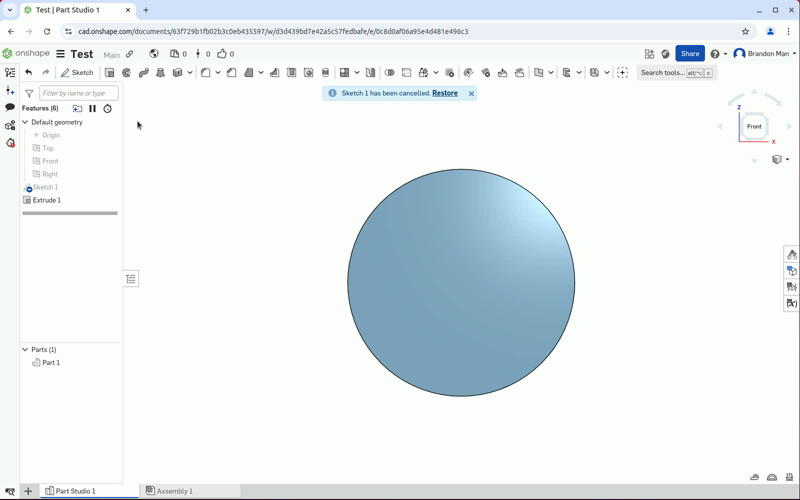
key(shift+h)
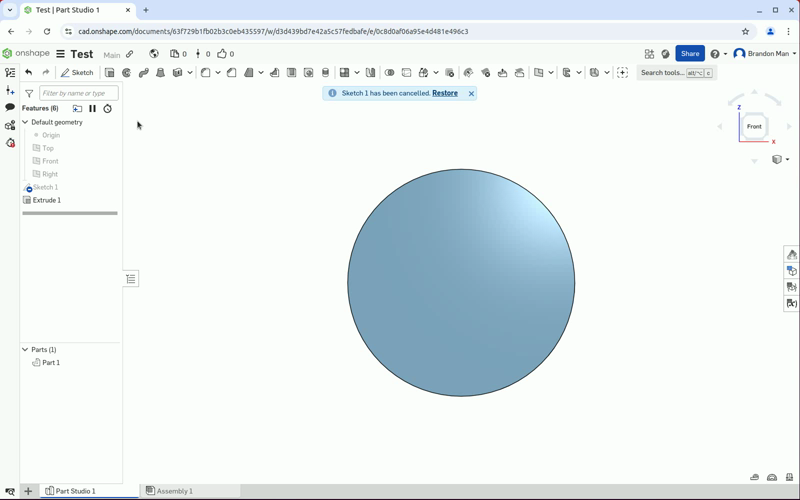
key(shift+h)
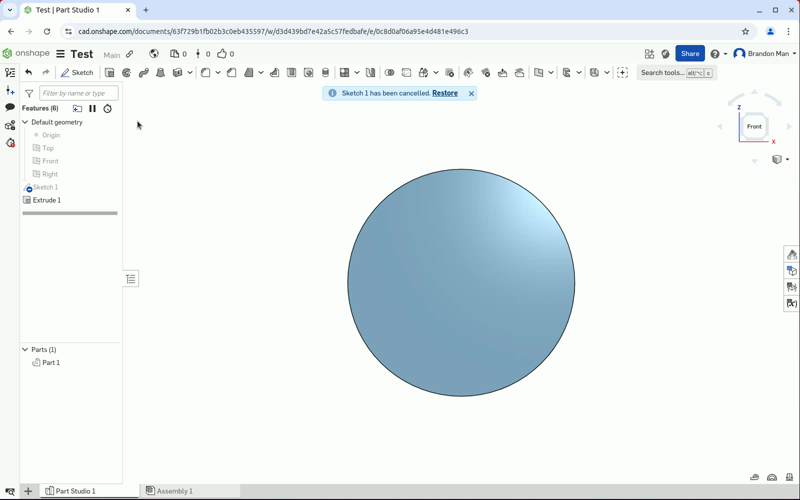
mouse_move(73, 189)
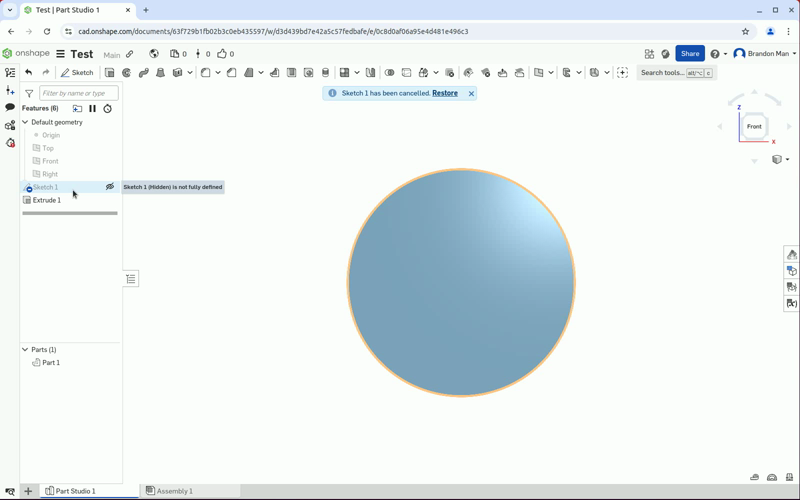
click(73, 189)
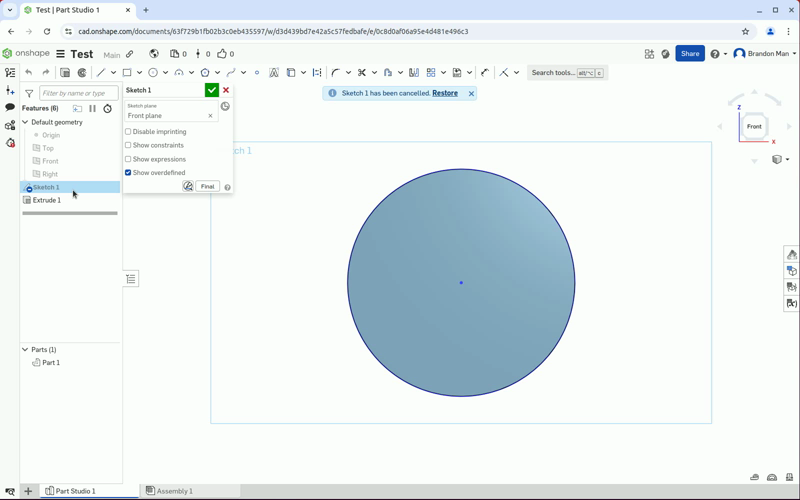
mouse_move(229, 92)
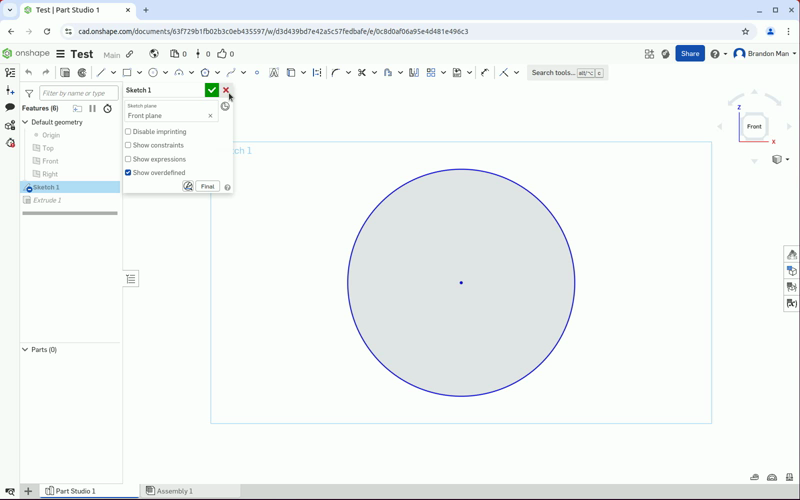
click(229, 92)
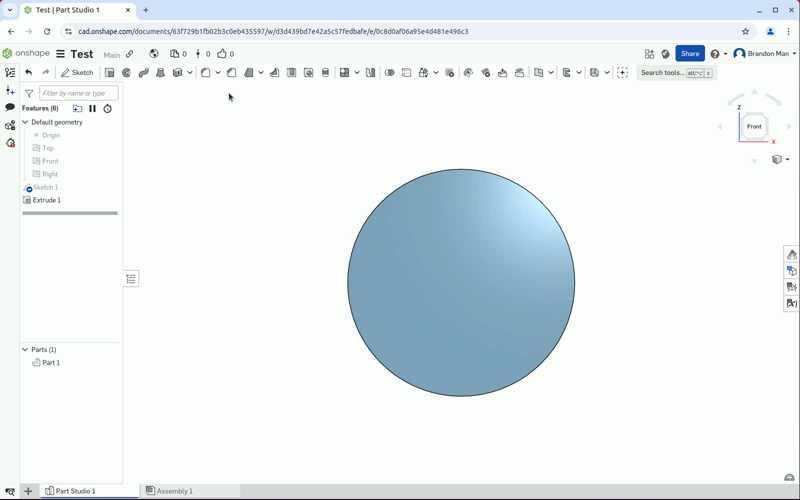
mouse_move(541, 75)
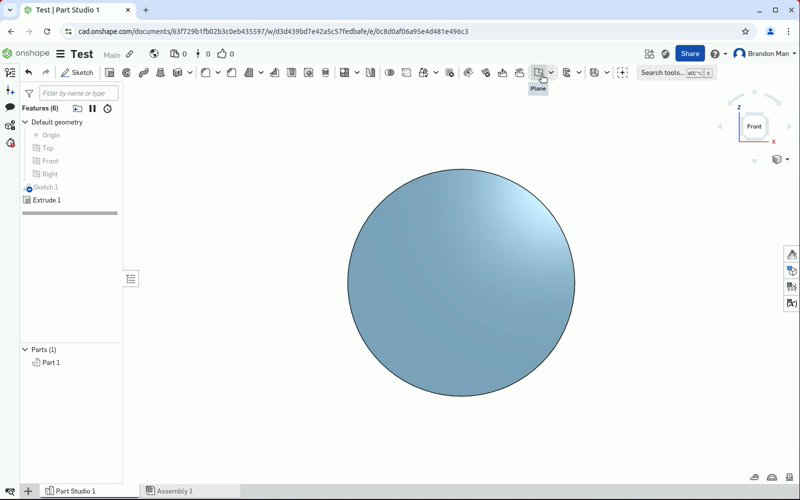
click(541, 75)
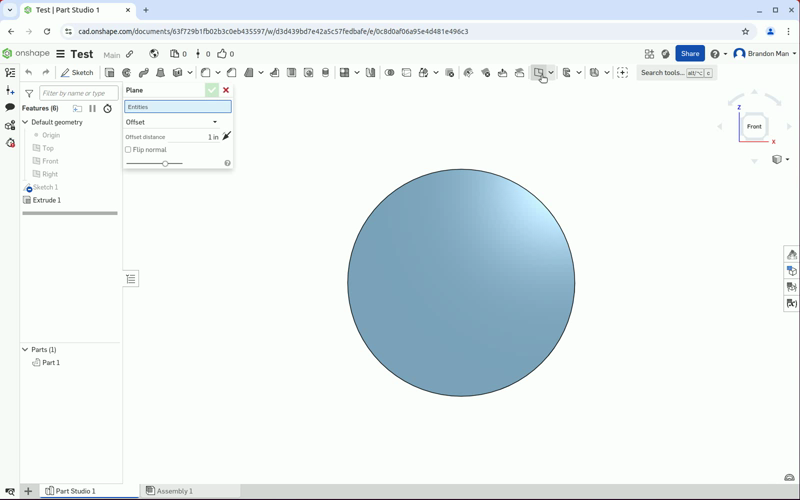
mouse_move(73, 163)
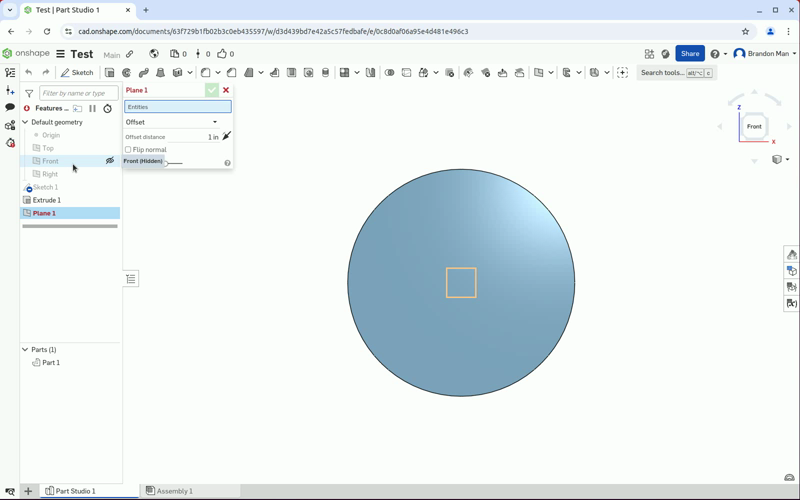
click(73, 163)
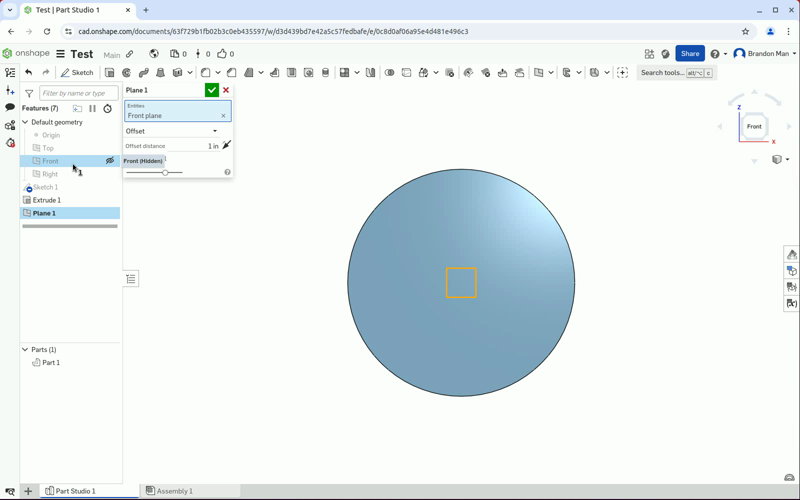
key(tab, 2)
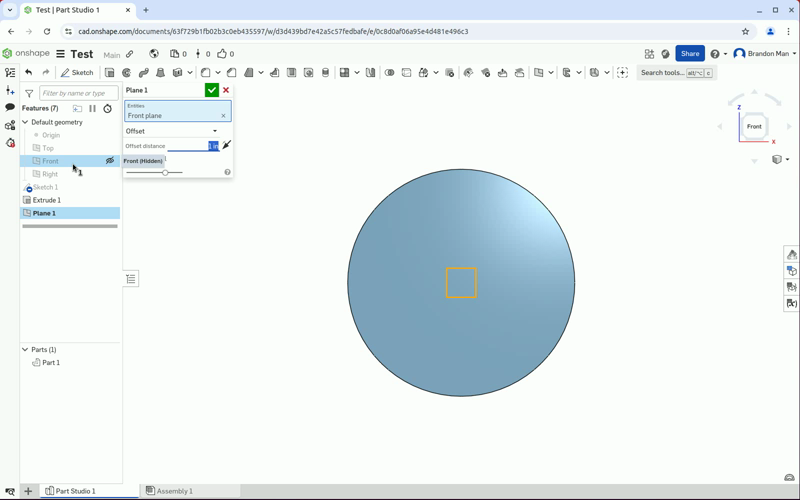
text(3.605)
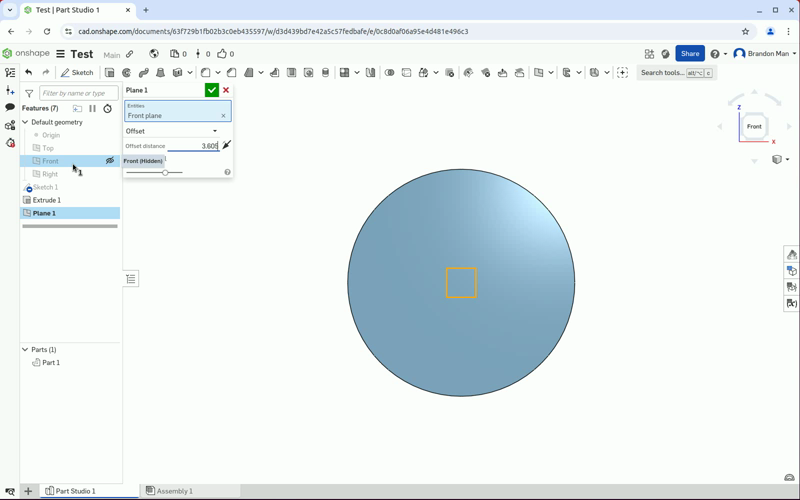
key(enter, 2)
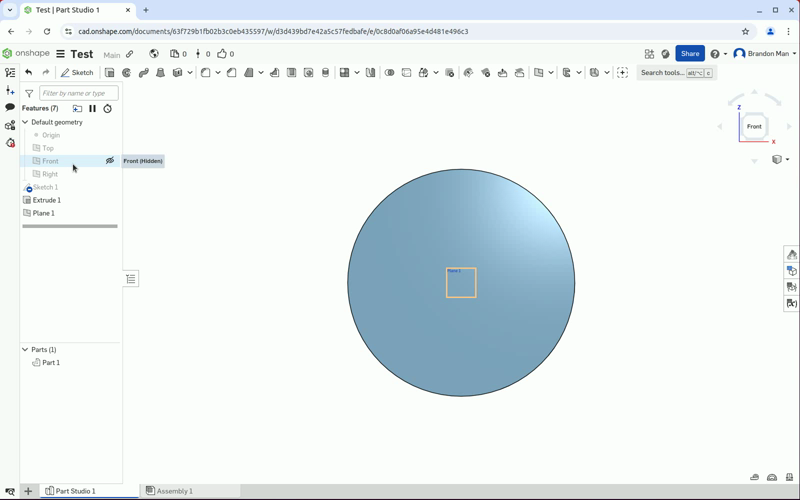
key(shift+s)
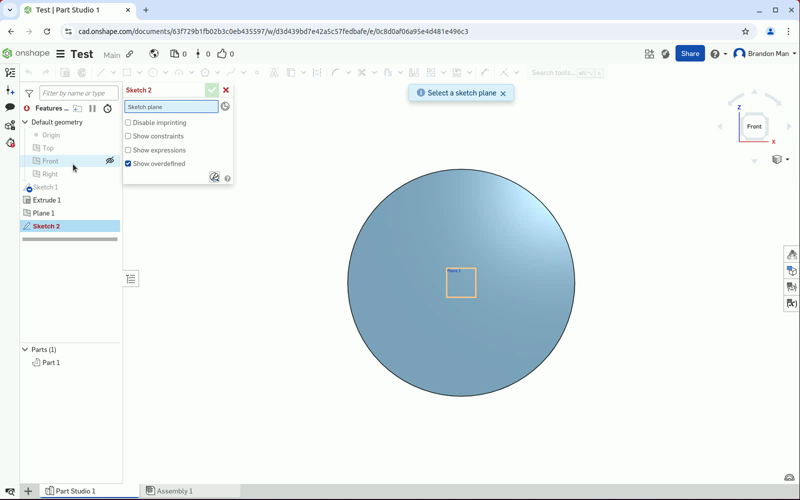
mouse_move(73, 215)
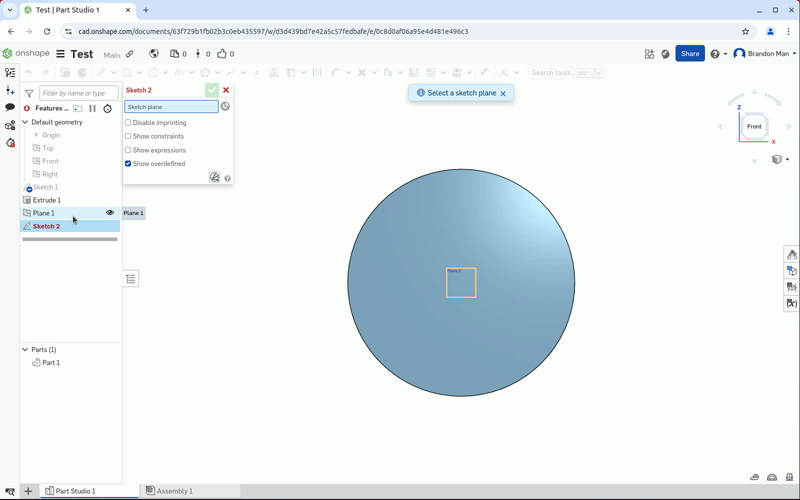
click(73, 215)
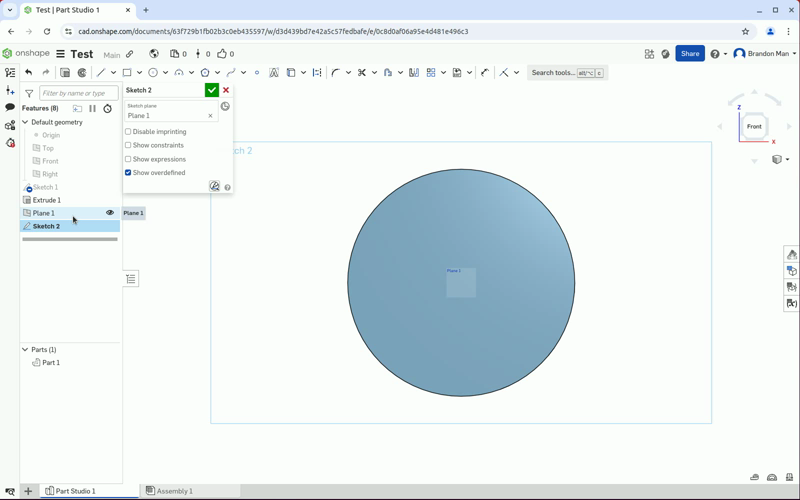
mouse_move(73, 352)
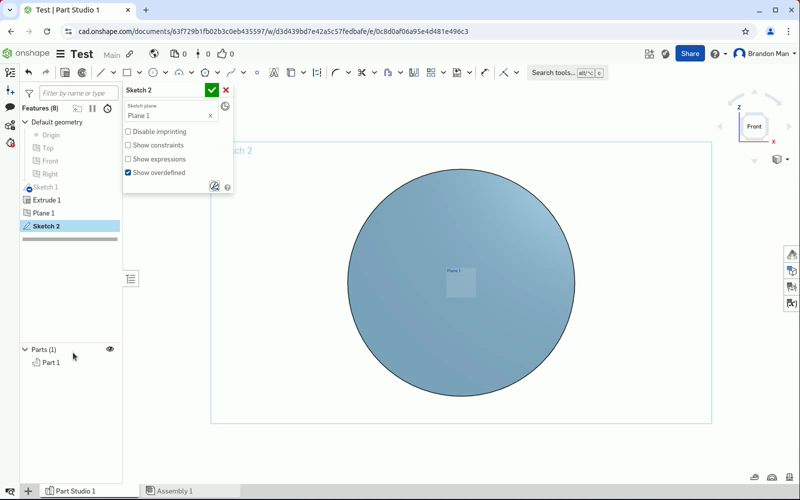
key(y)
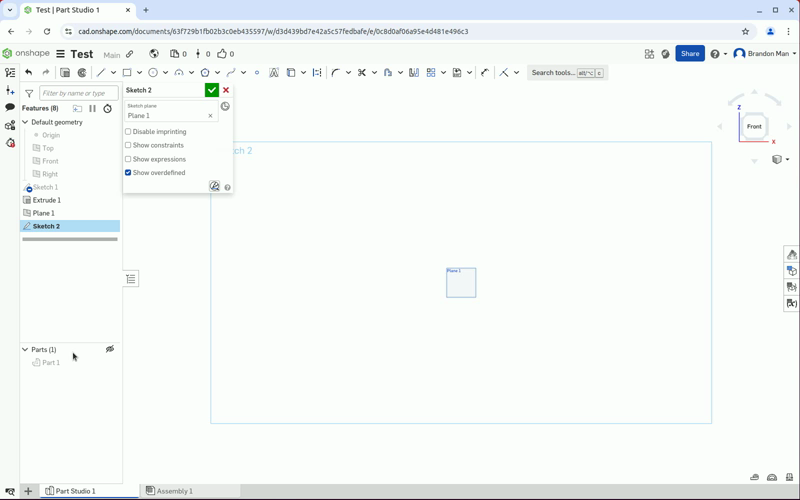
key(c)
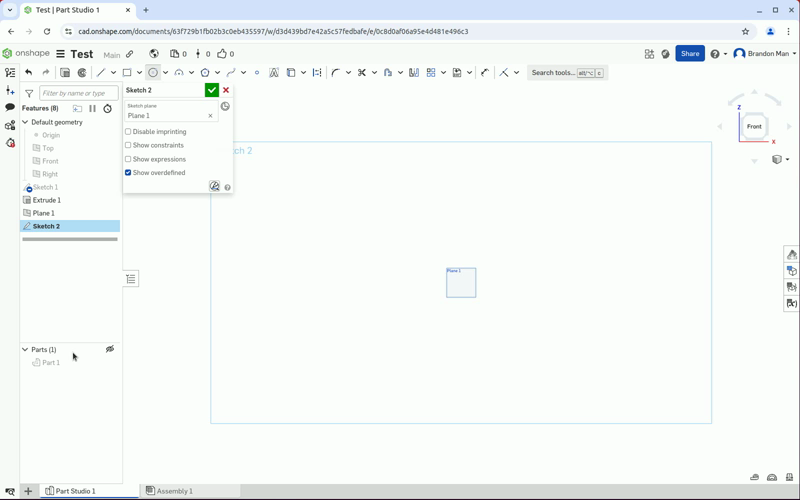
key_down(shift)
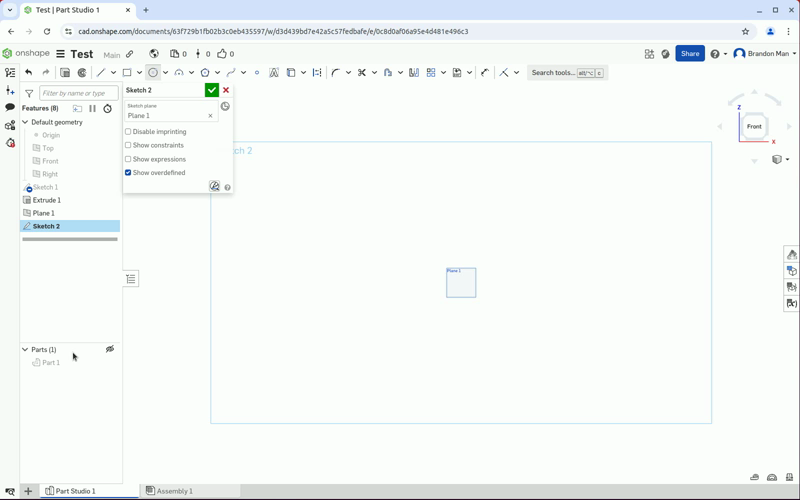
mouse_move(461, 282)
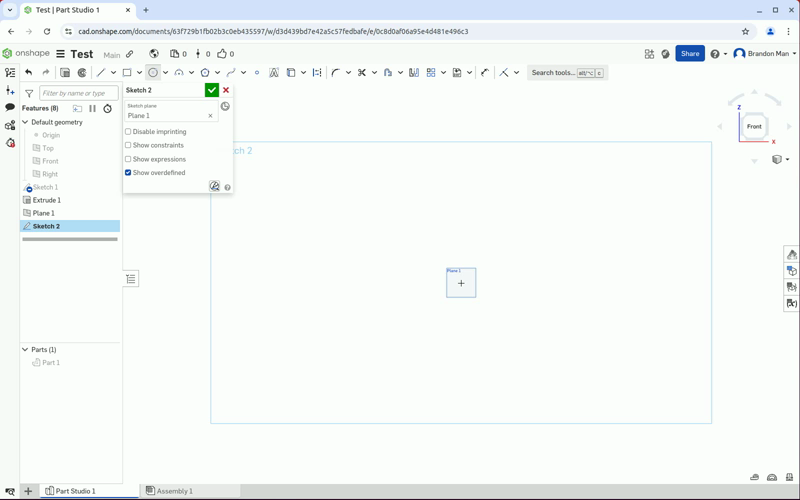
click(461, 282)
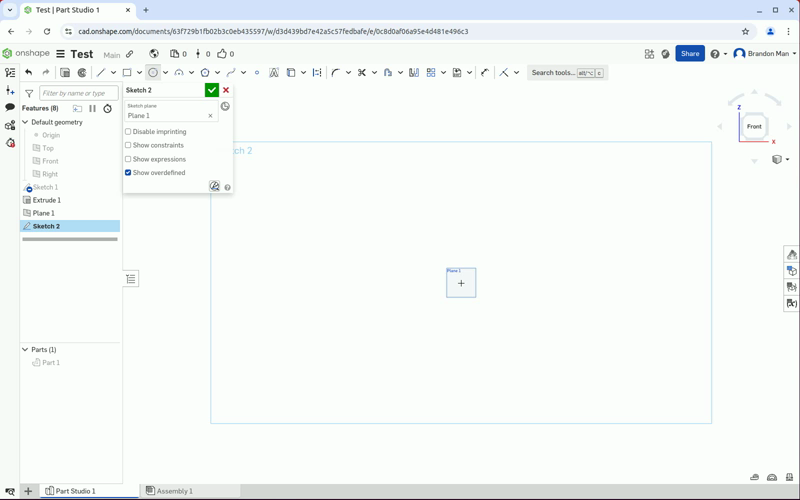
key_up(shift)
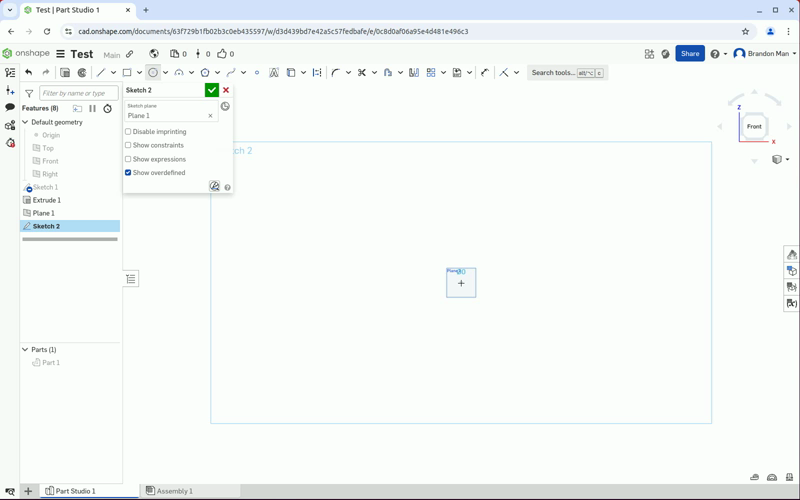
mouse_move(484, 282)
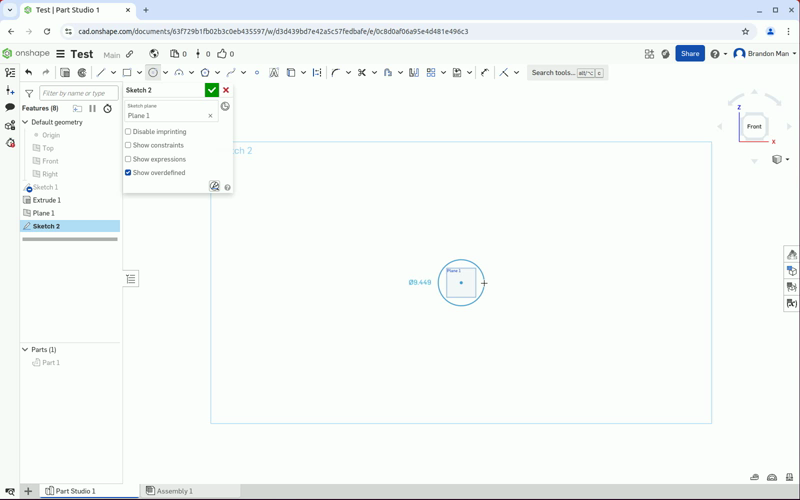
click(484, 282)
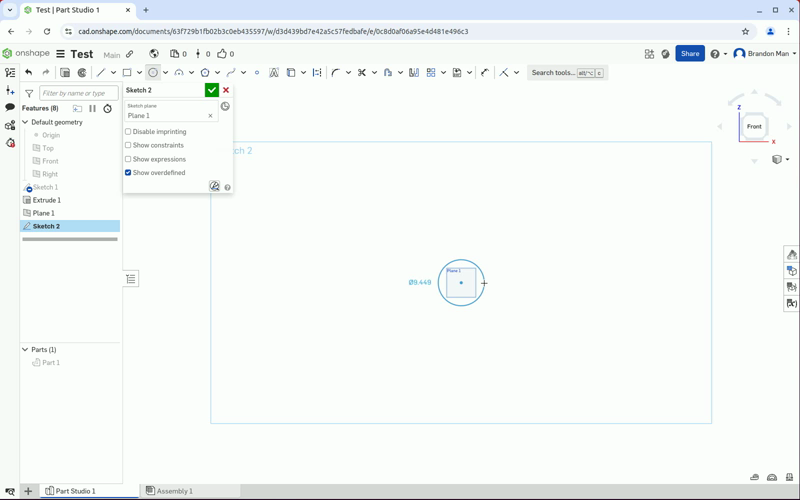
key(esc)
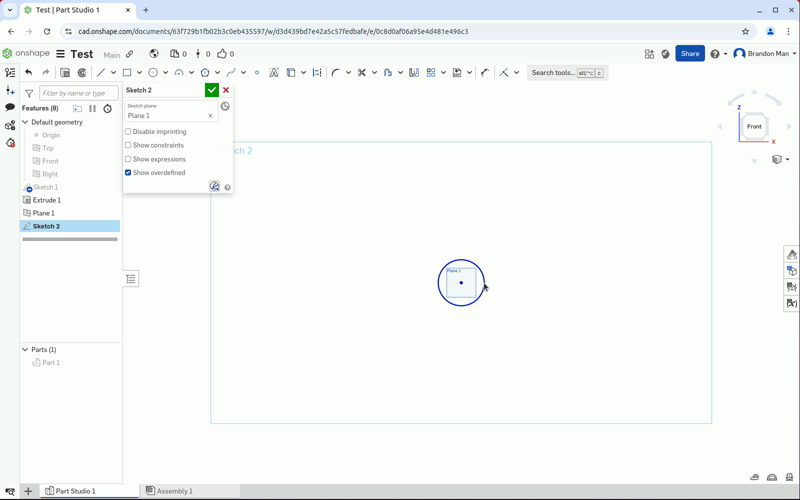
key(c)
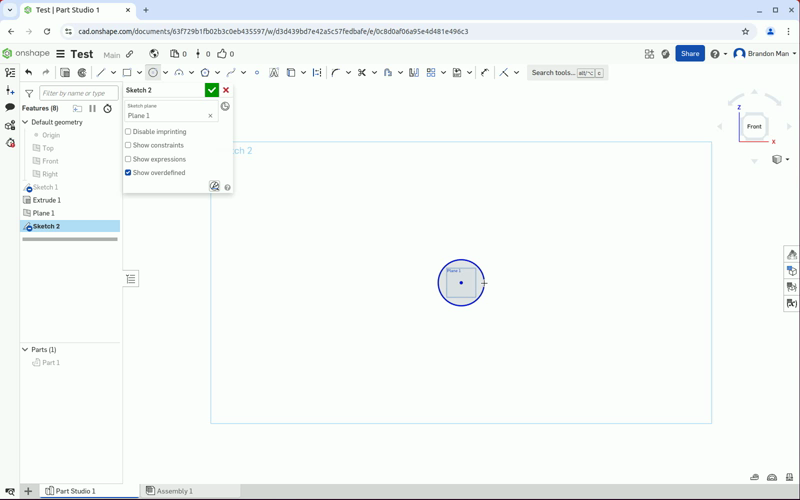
key_down(shift)
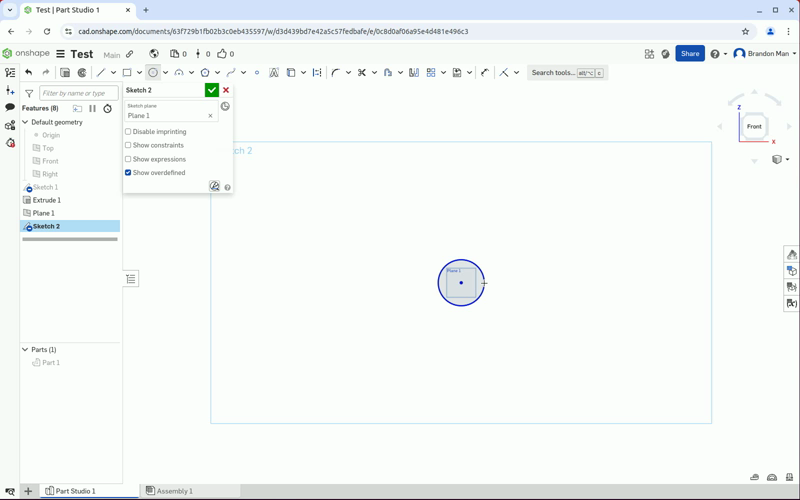
mouse_move(461, 282)
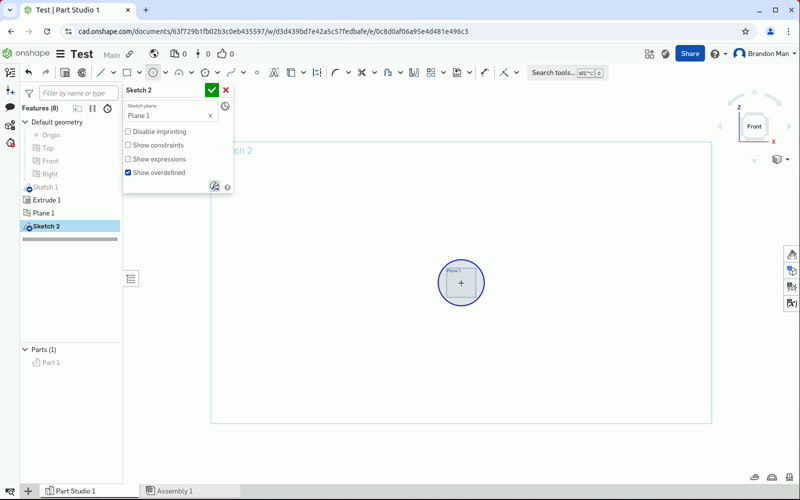
click(461, 282)
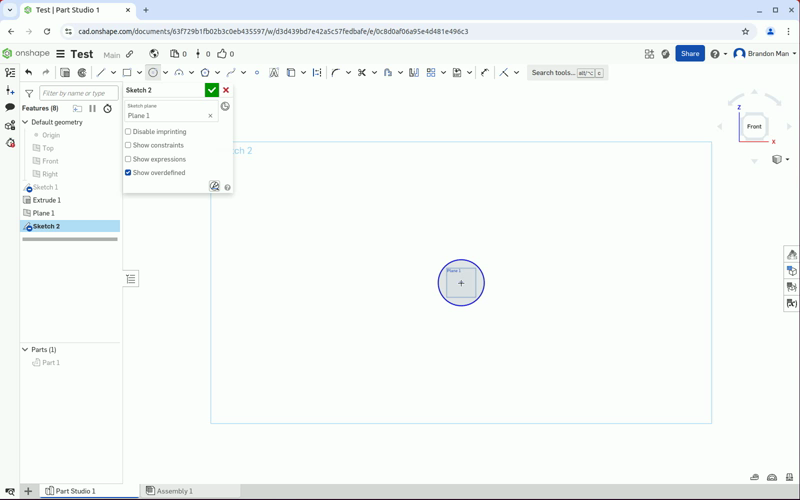
key_up(shift)
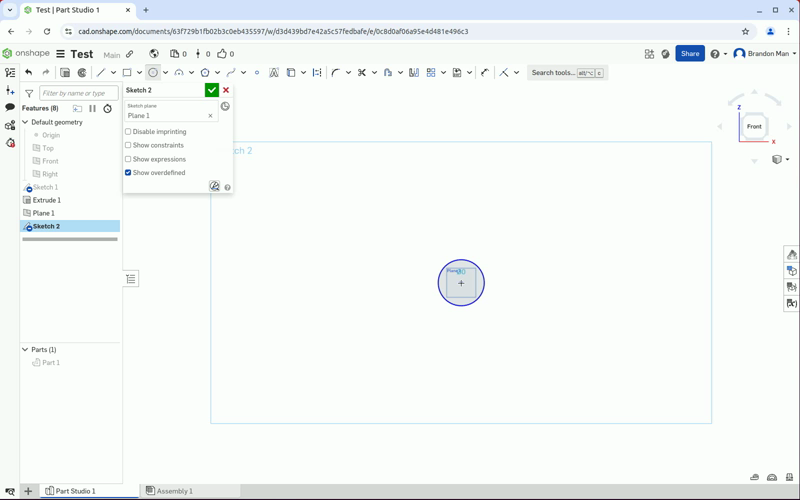
mouse_move(474, 282)
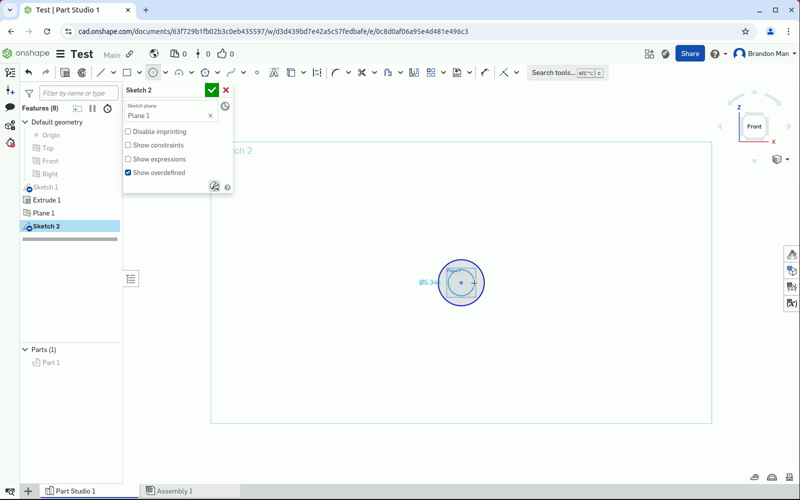
click(474, 282)
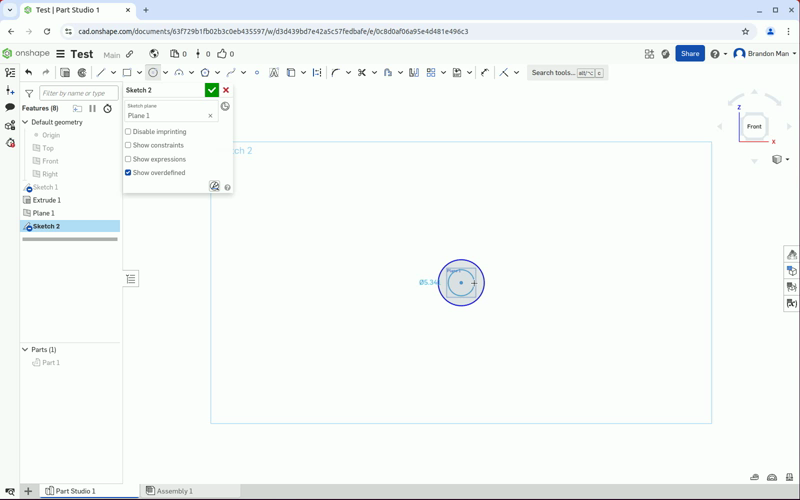
key(esc)
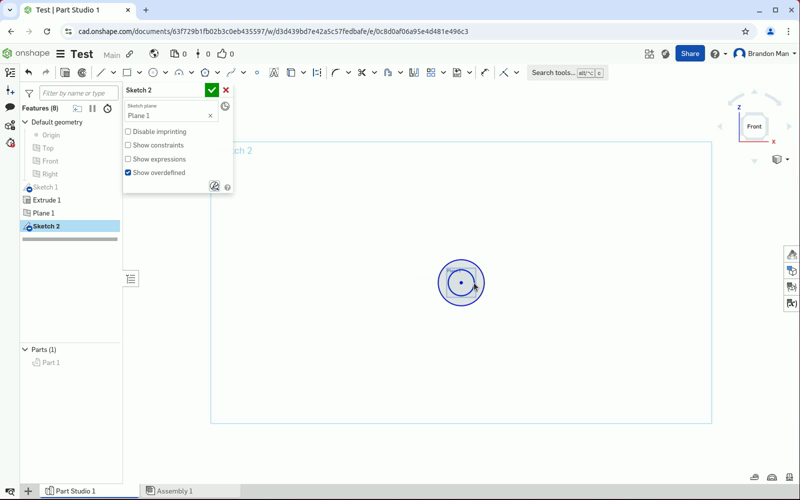
mouse_move(480, 275)
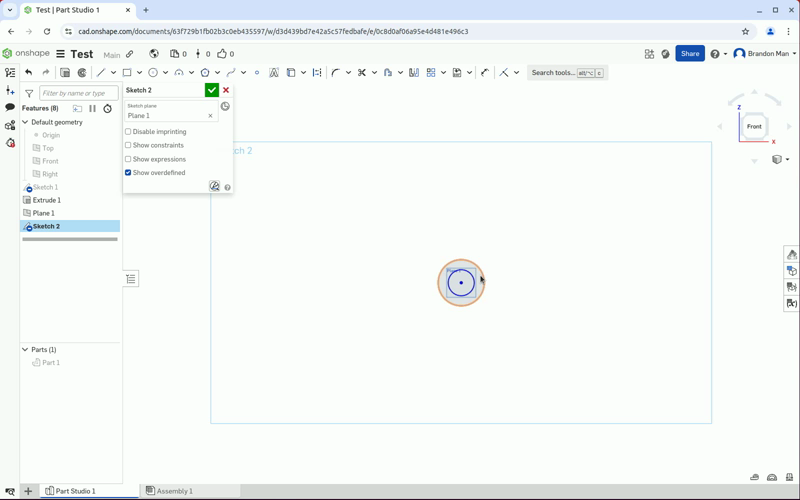
scroll(6)
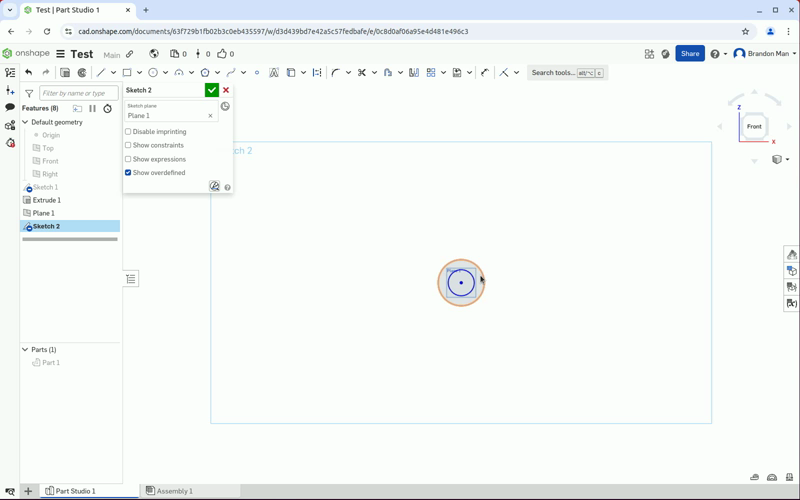
scroll(6)
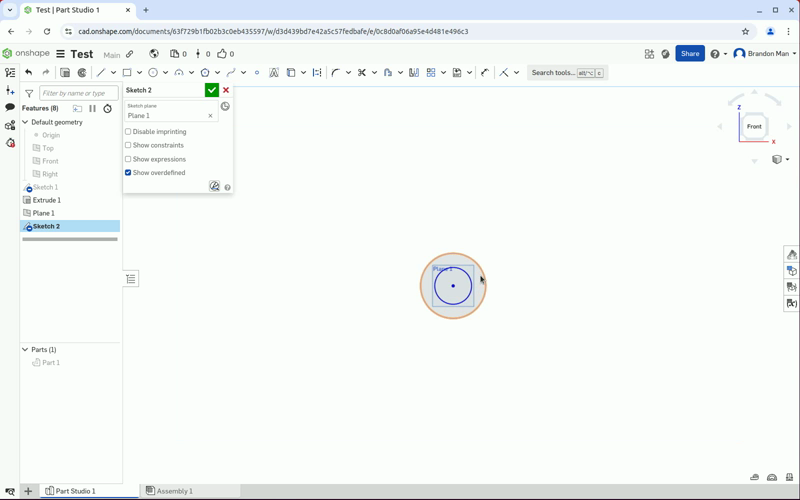
scroll(6)
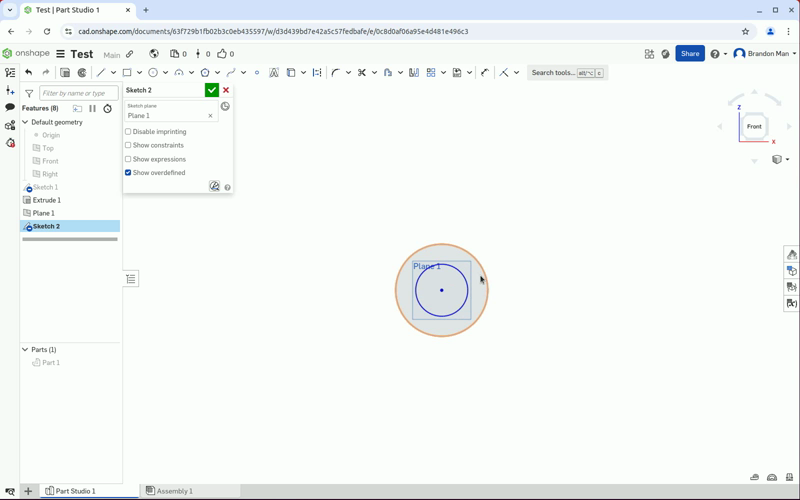
scroll(6)
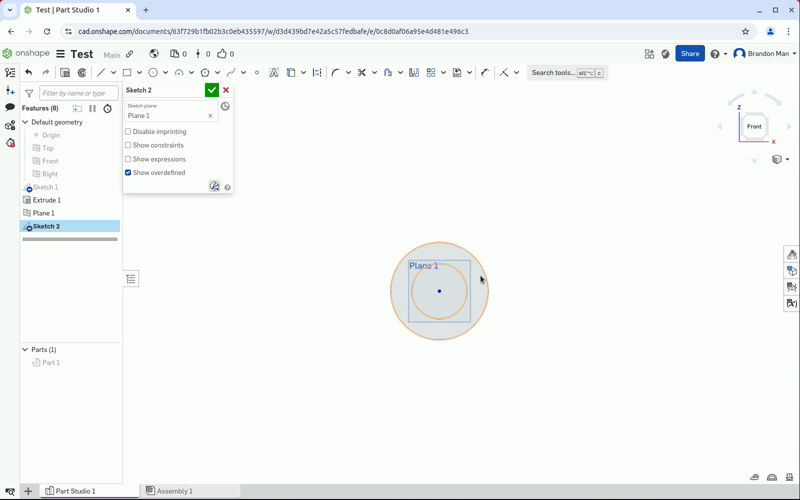
scroll(6)
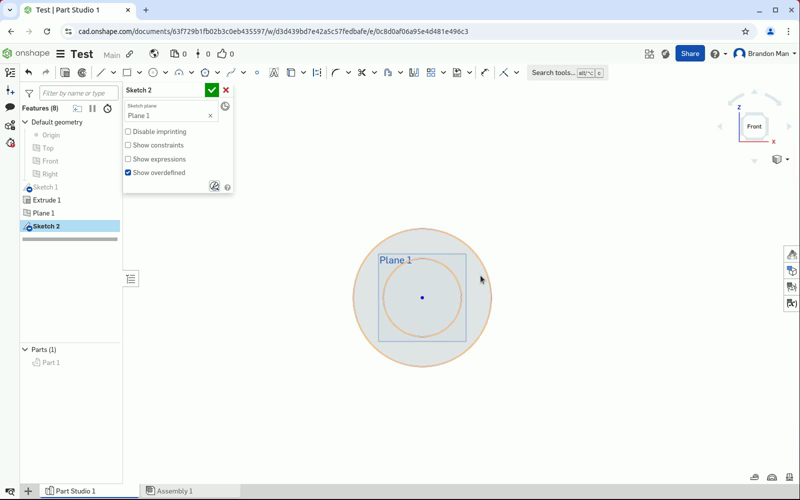
scroll(6)
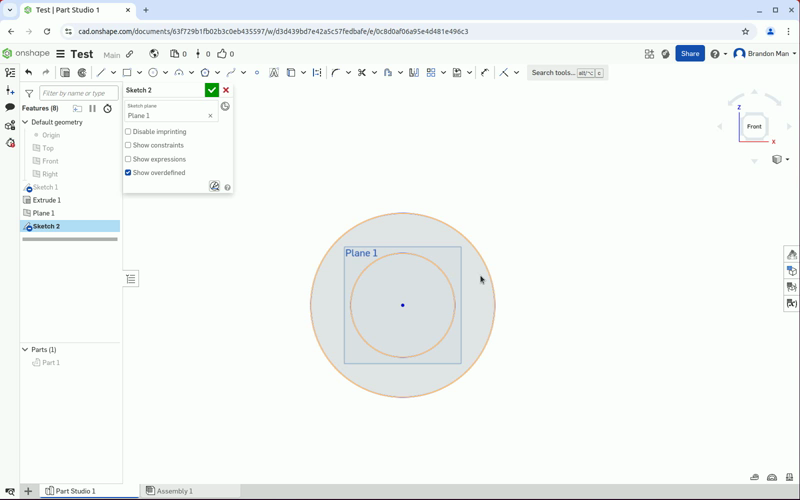
scroll(6)
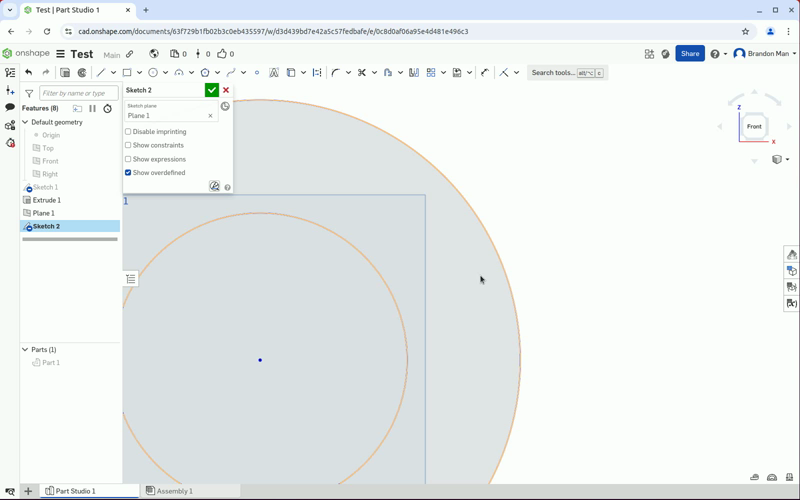
click(480, 275)
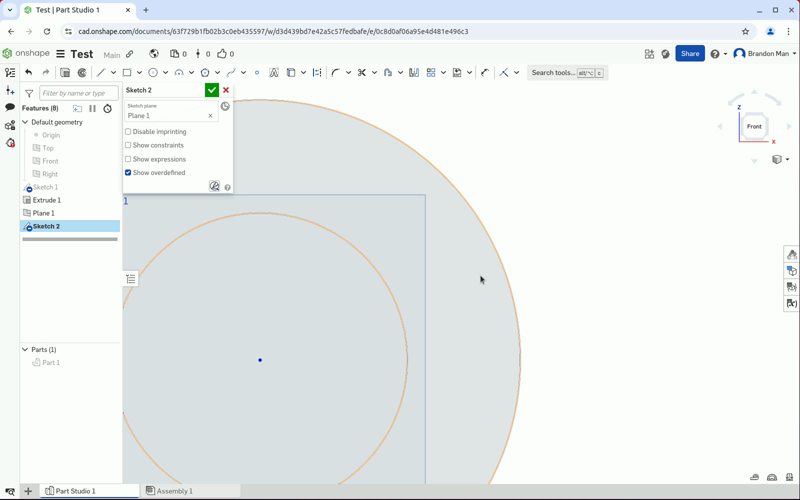
scroll(-6)
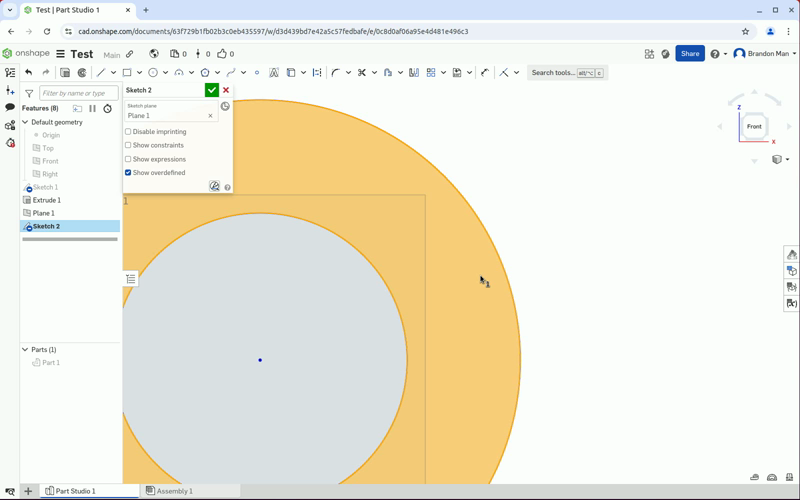
scroll(-6)
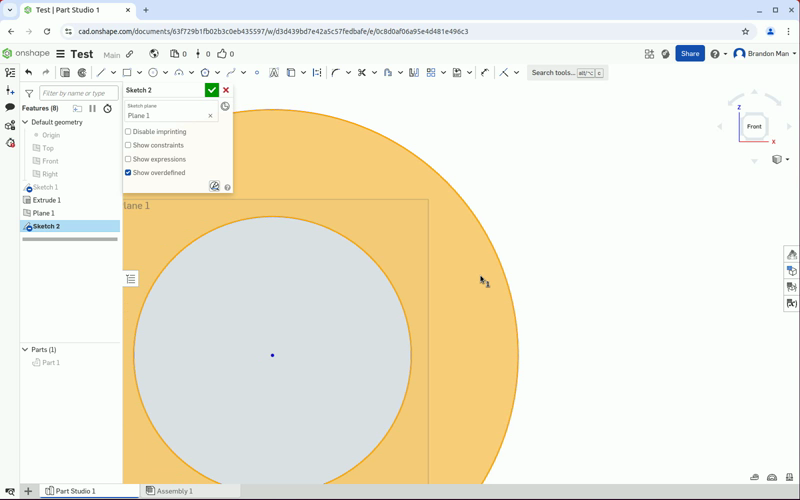
scroll(-6)
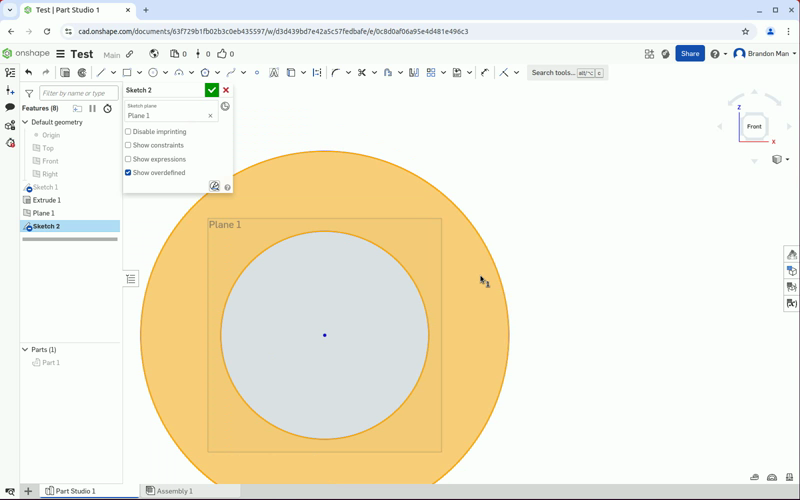
scroll(-6)
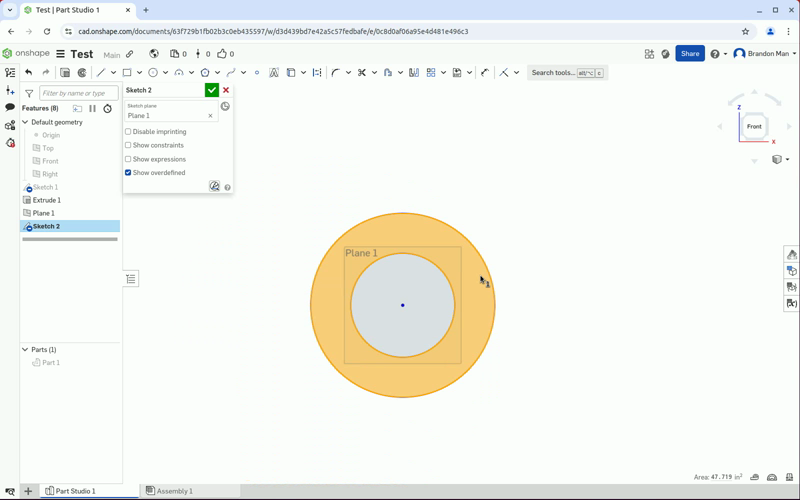
scroll(-6)
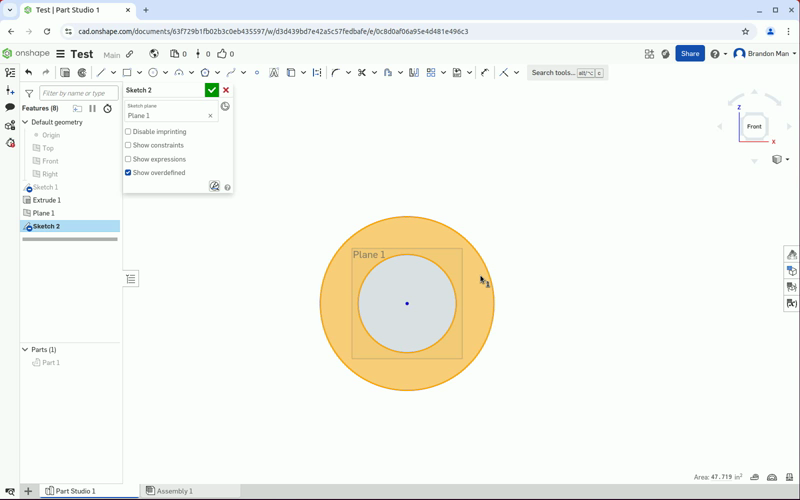
scroll(-6)
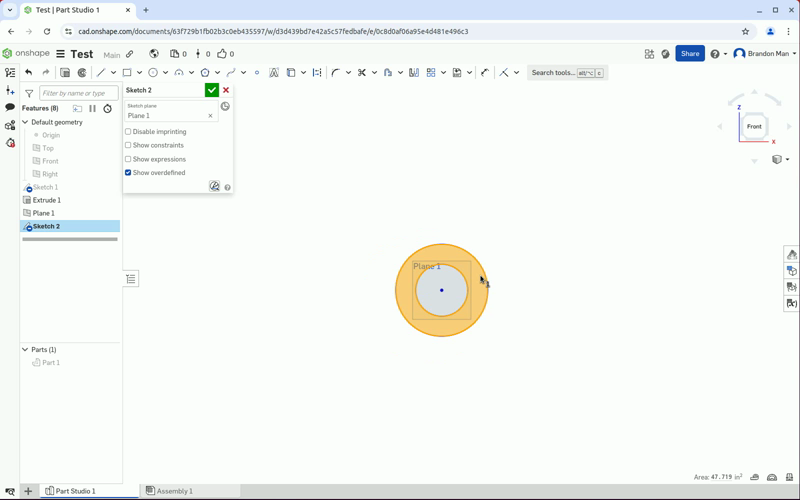
scroll(-6)
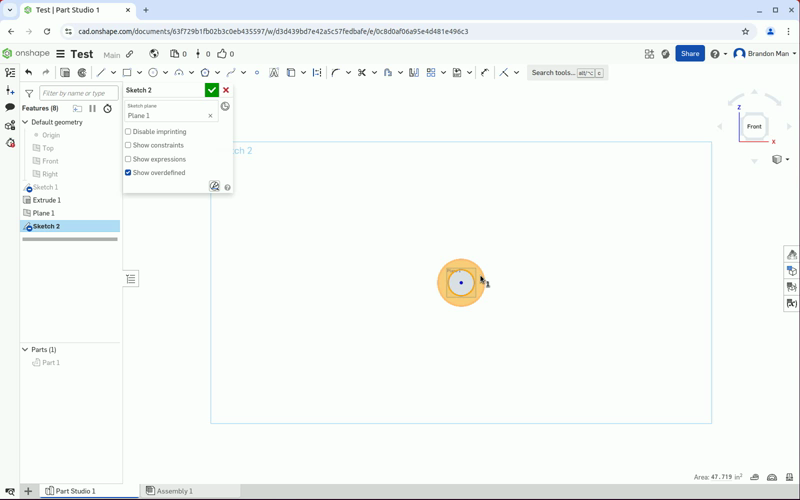
mouse_move(73, 352)
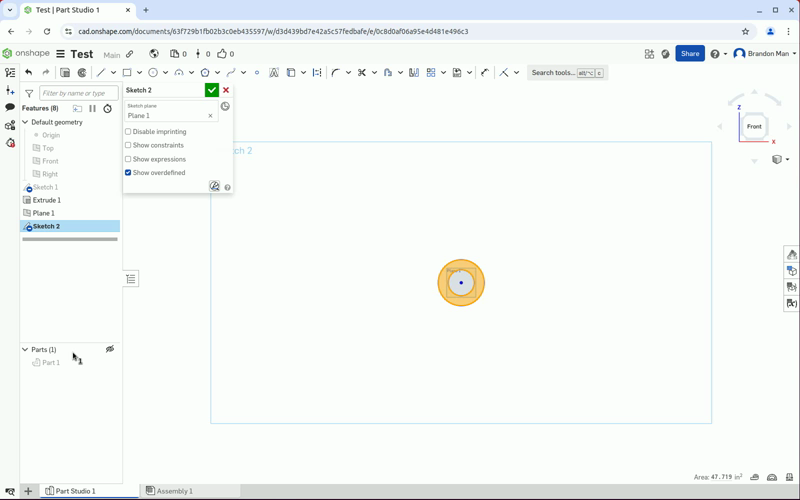
key(shift+y)
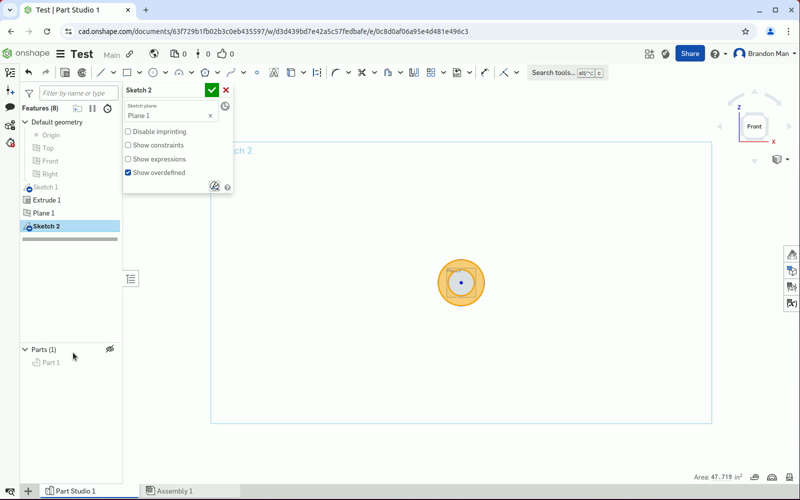
key(shift+e)
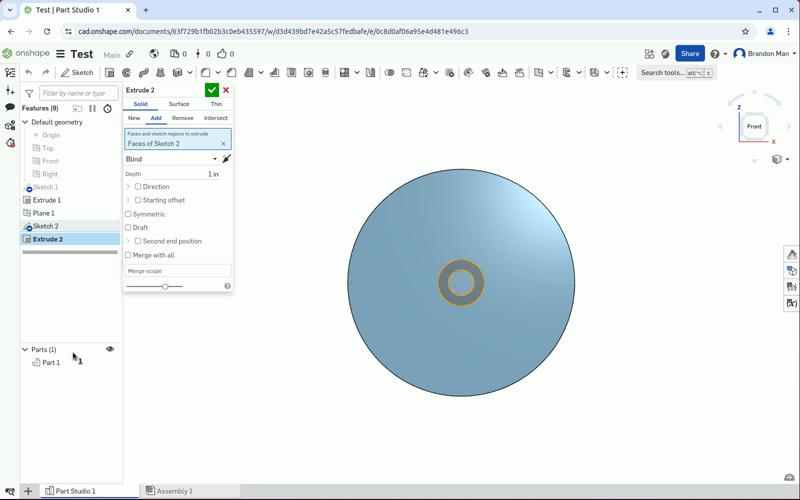
mouse_move(143, 106)
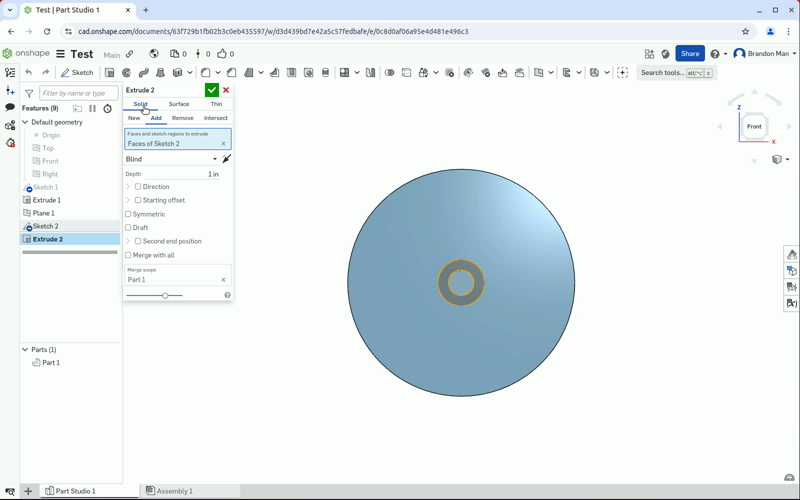
click(143, 106)
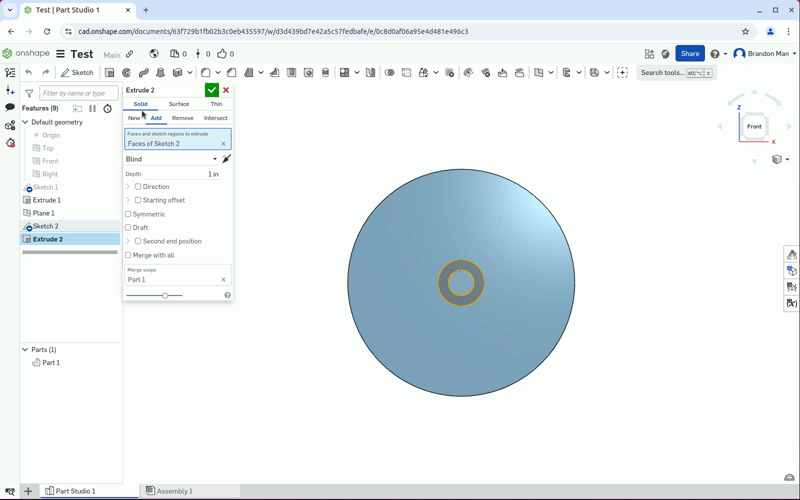
mouse_move(137, 120)
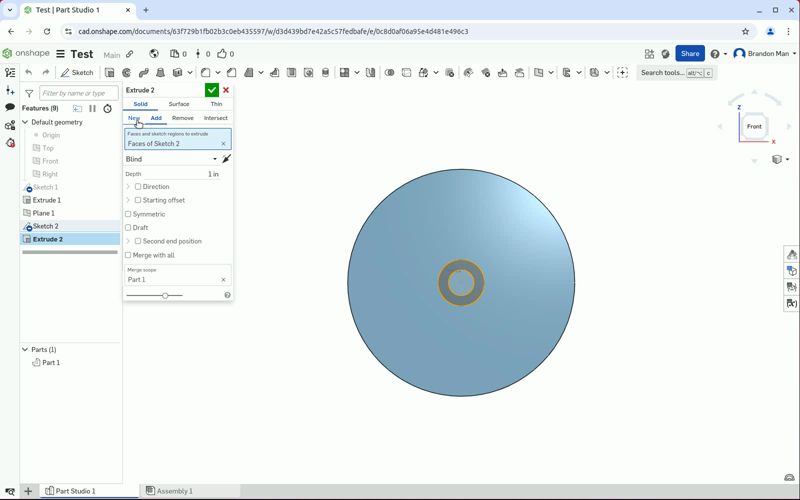
click(137, 120)
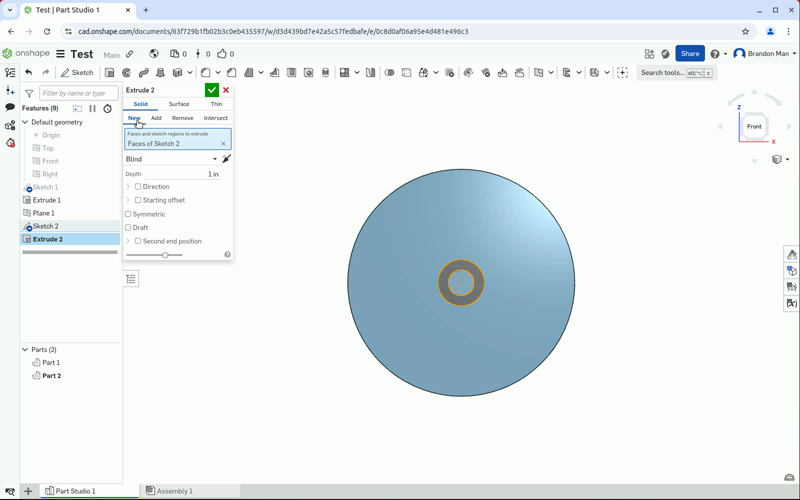
key(tab, 4)
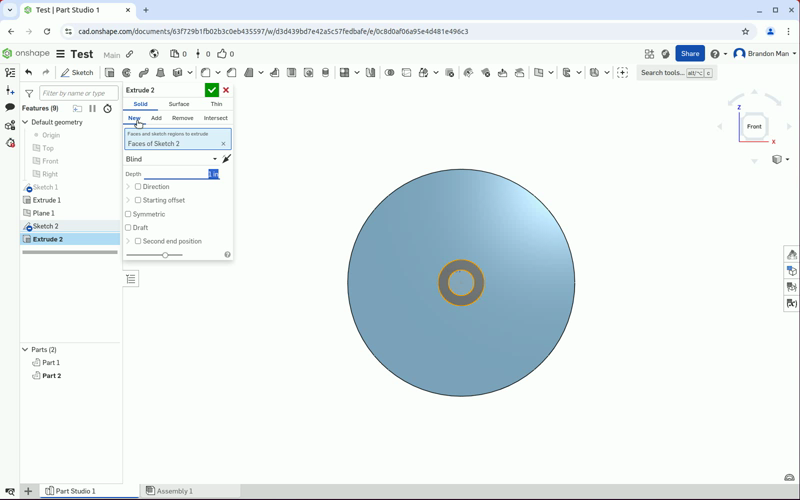
text(11.554)
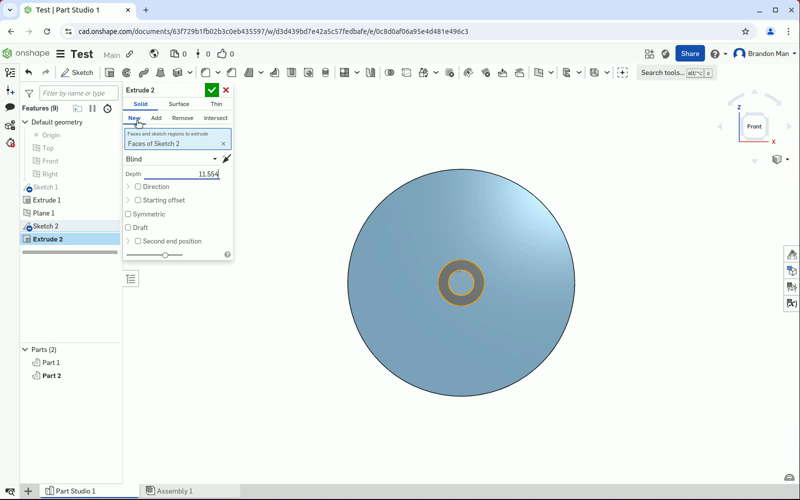
key(enter)
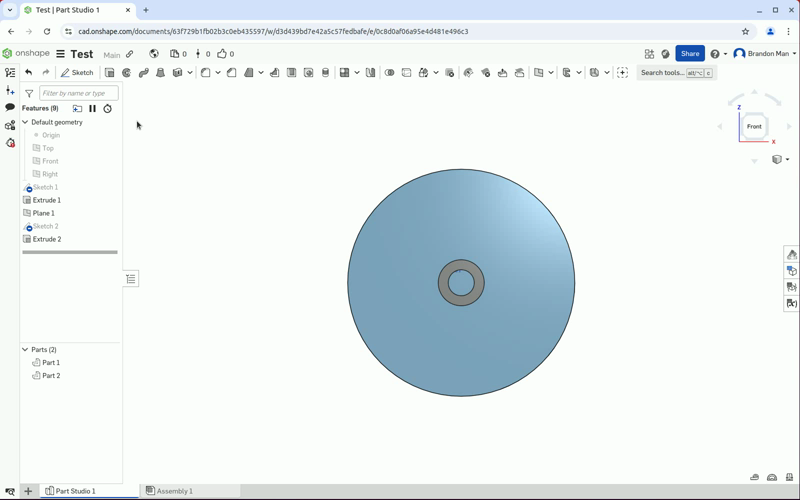
key(shift+h)
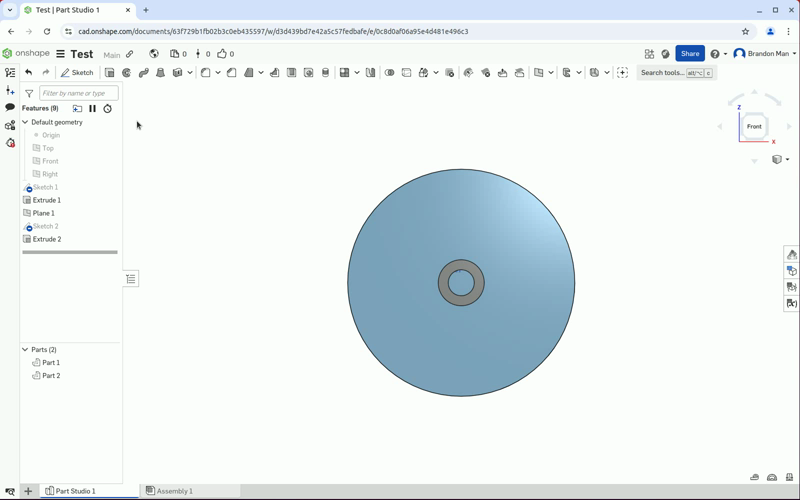
key(shift+h)
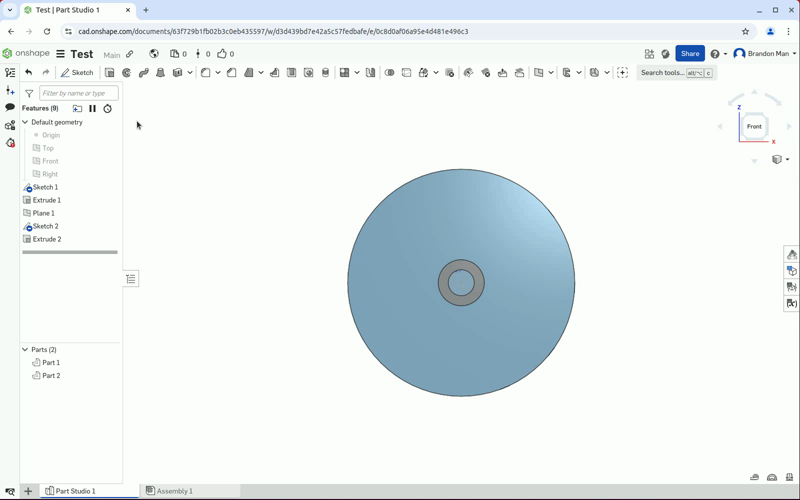
key(shift+7)
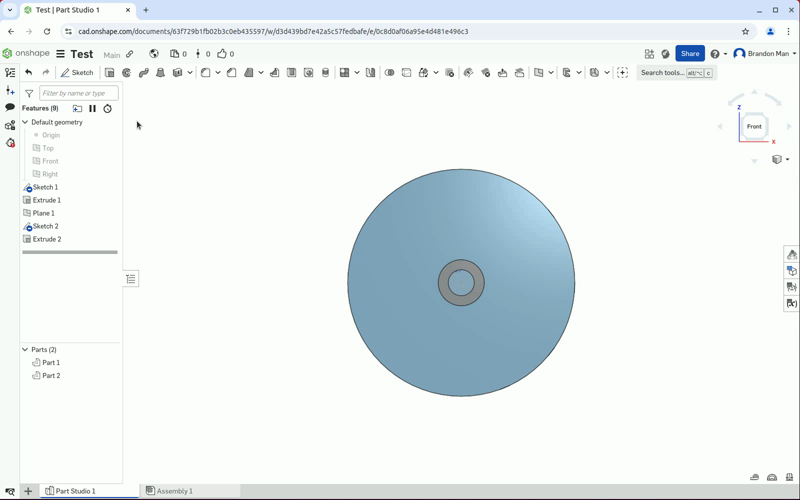
key(left, 2)
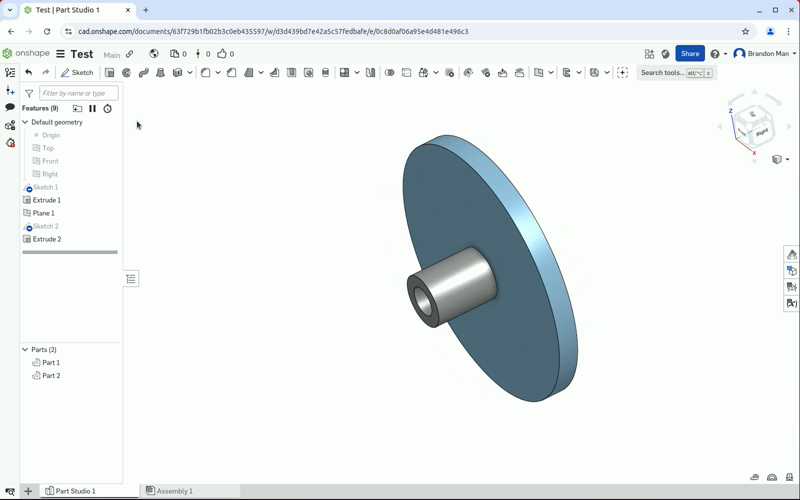
key(down, 2)
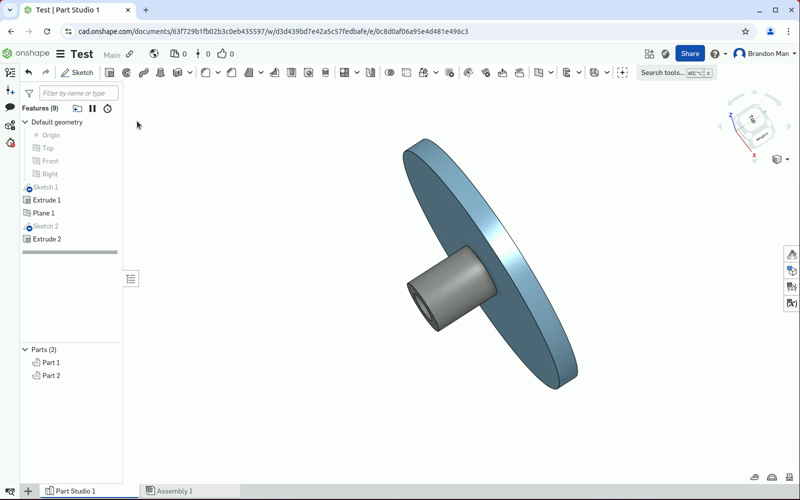
key(up, 2)
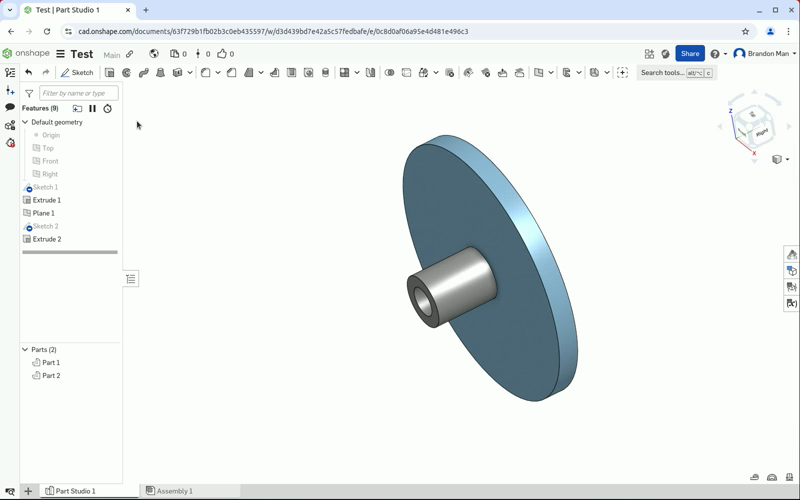
key(right, 2)
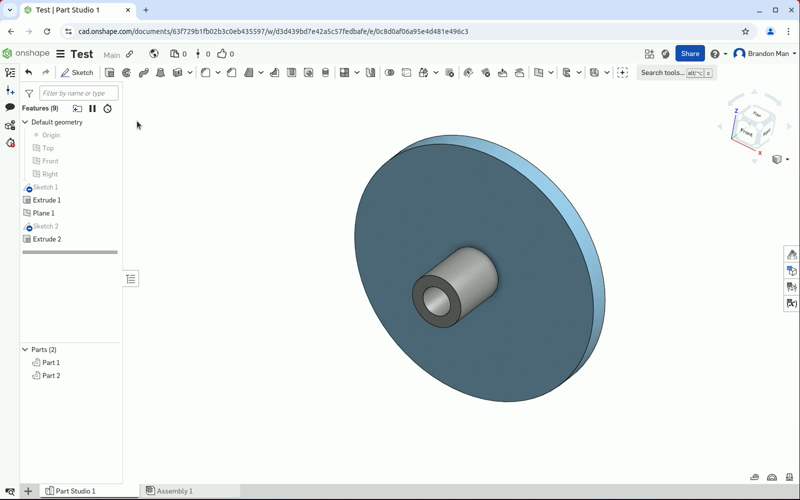
mouse_move(73, 189)
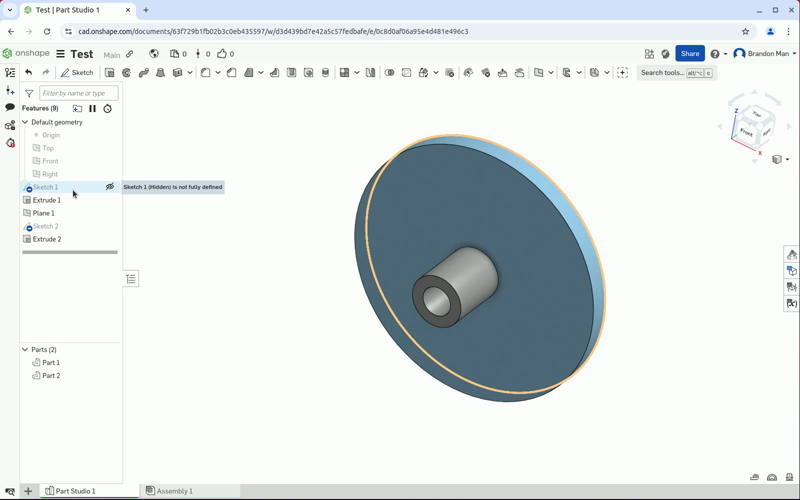
click(73, 189)